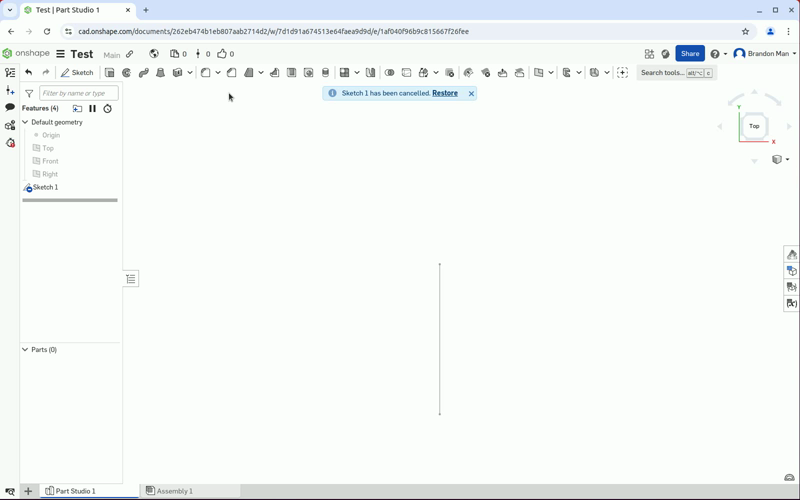
key(shift+h)
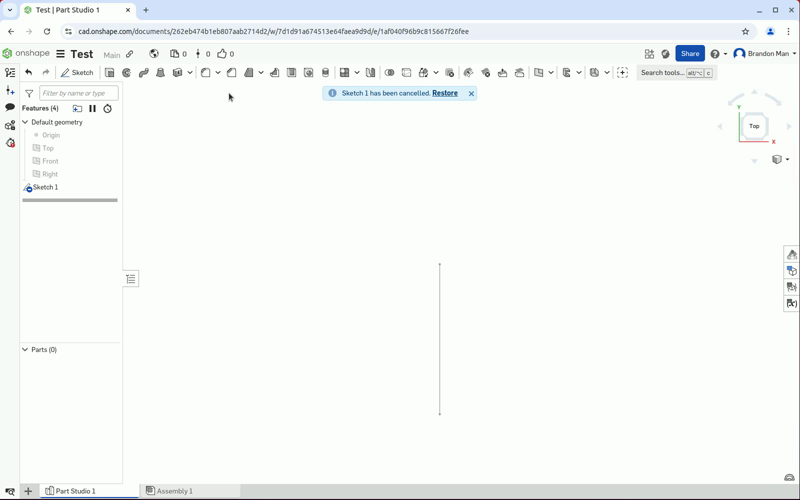
key(shift+s)
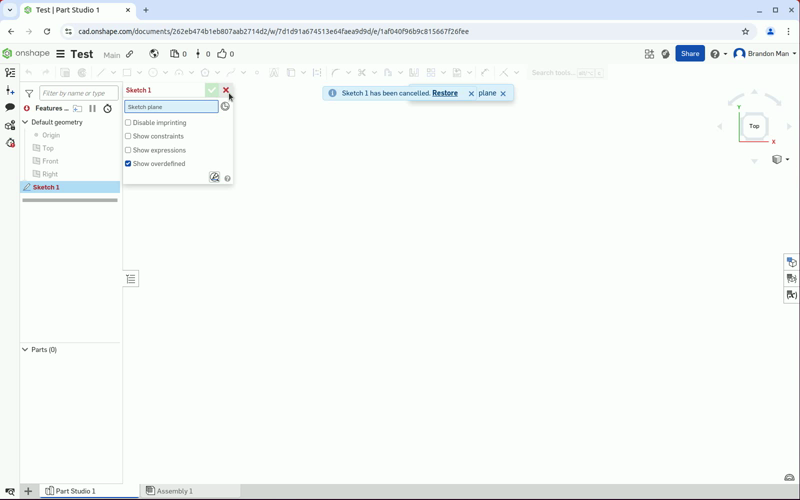
mouse_move(73, 150)
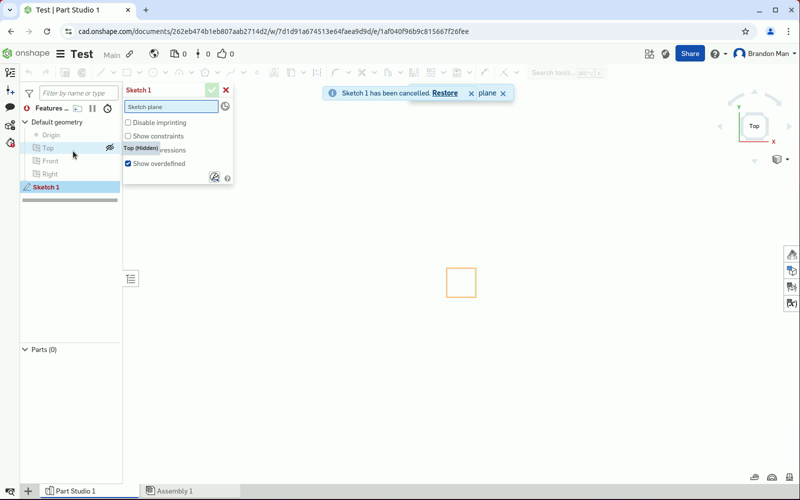
click(73, 150)
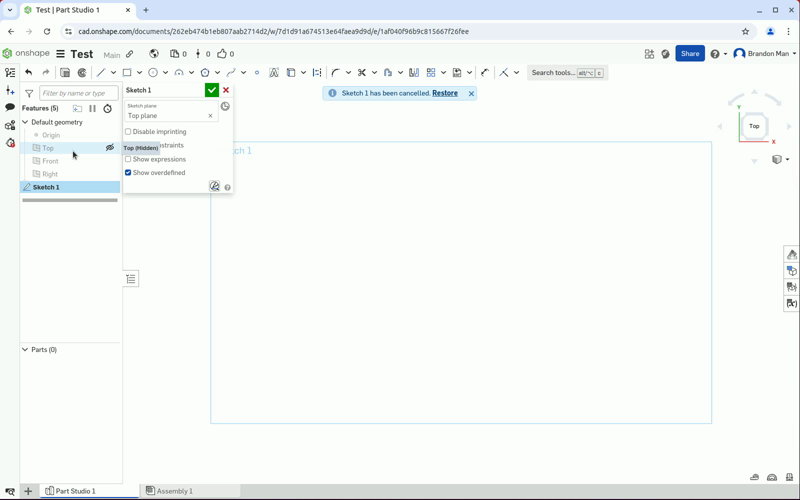
mouse_move(73, 352)
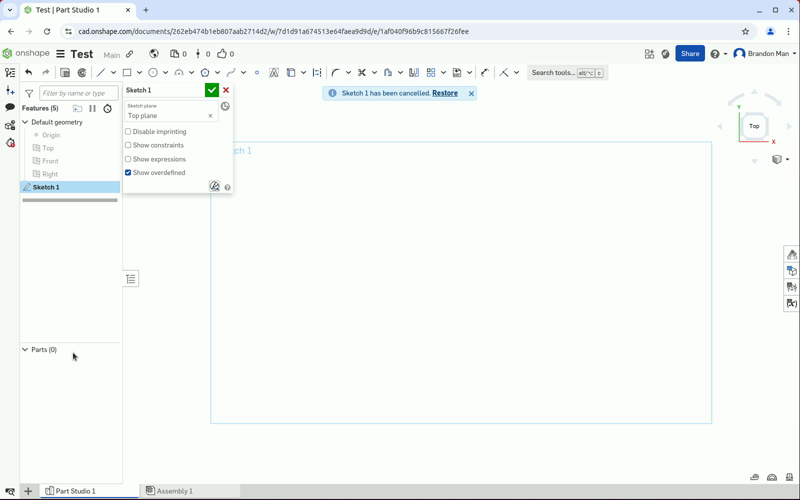
key(y)
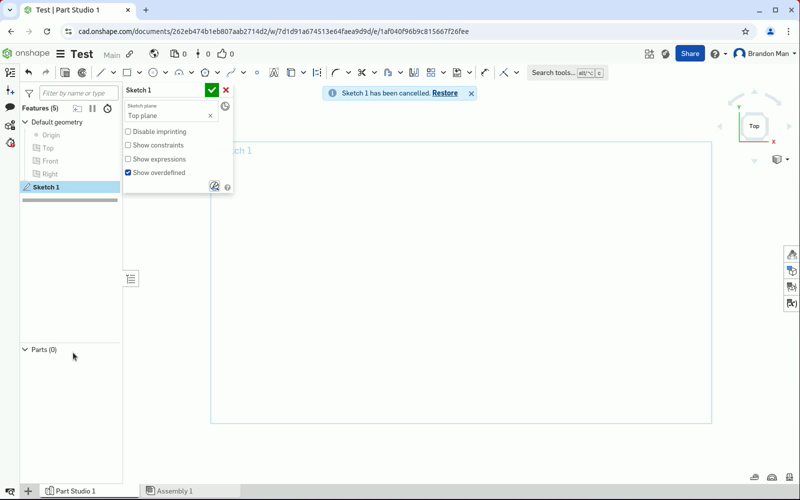
key(l)
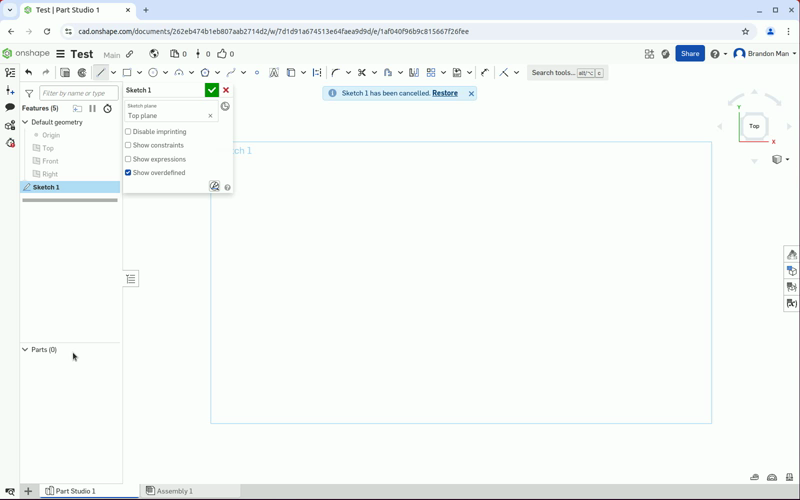
key_down(shift)
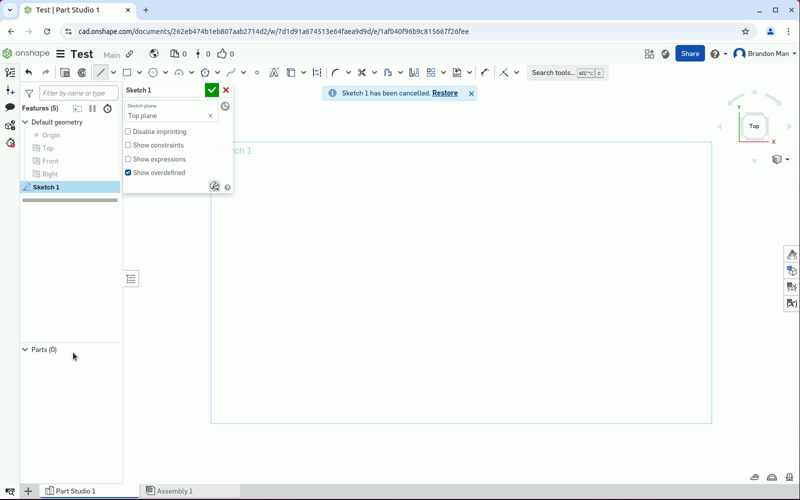
mouse_move(356, 337)
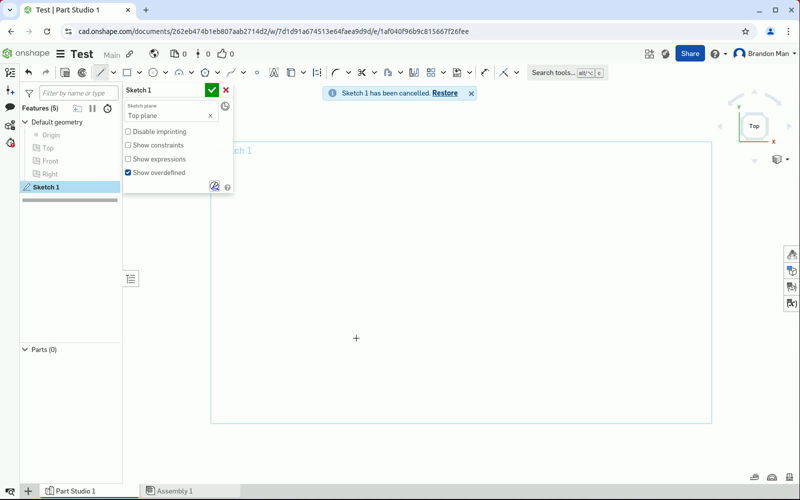
click(356, 337)
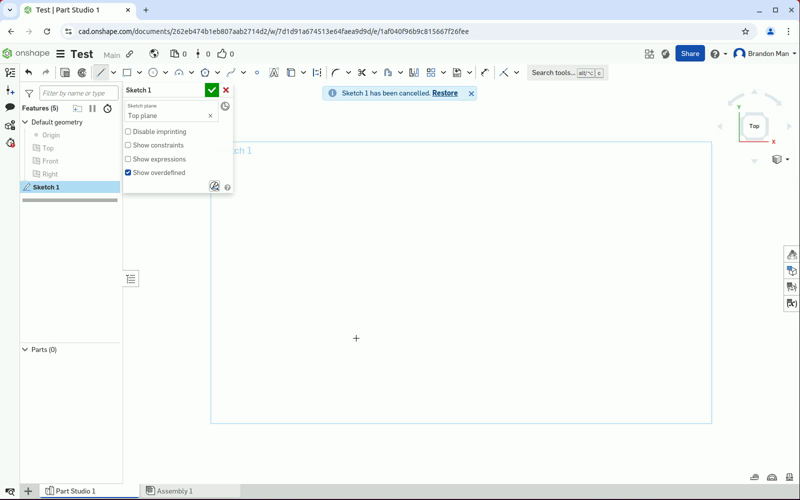
key_up(shift)
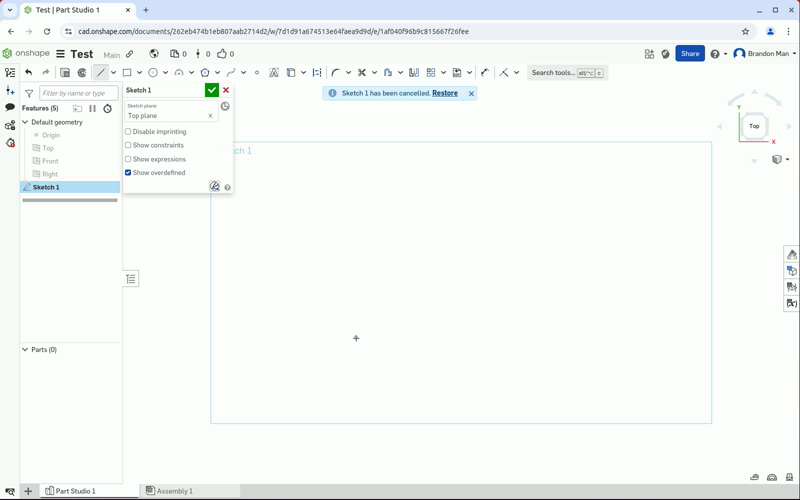
key_down(shift)
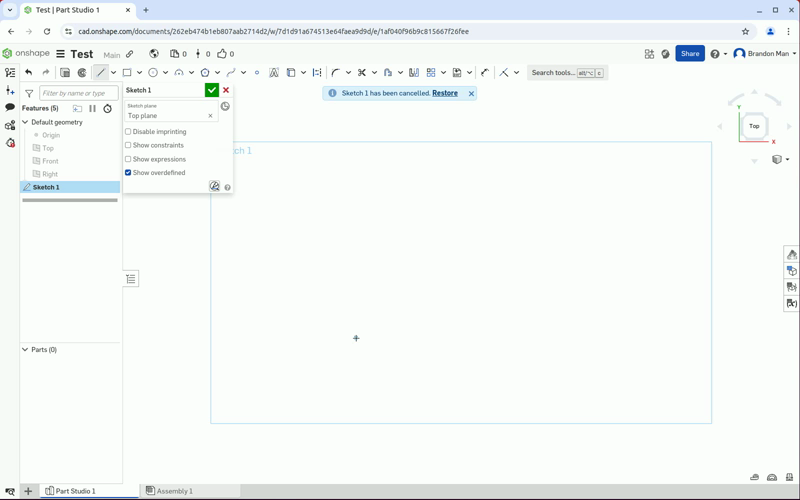
mouse_move(572, 337)
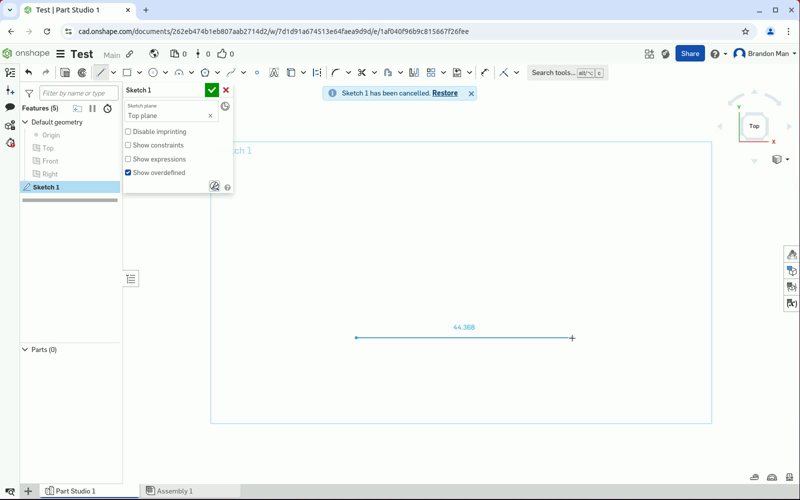
click(572, 337)
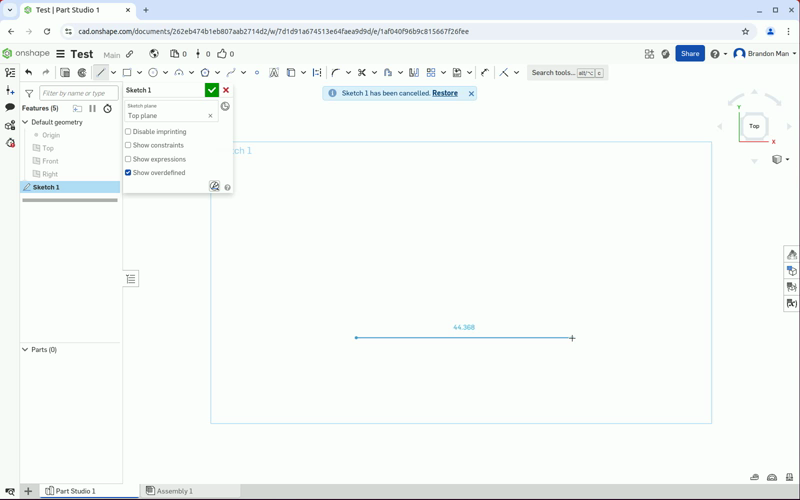
key_up(shift)
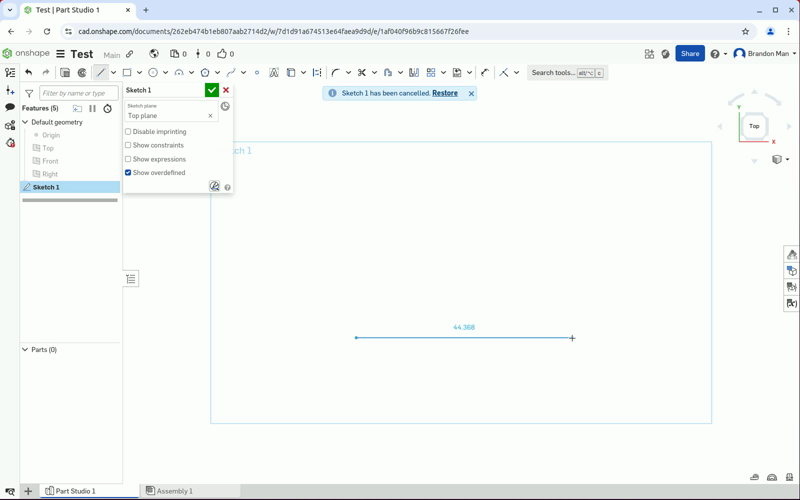
key_down(shift)
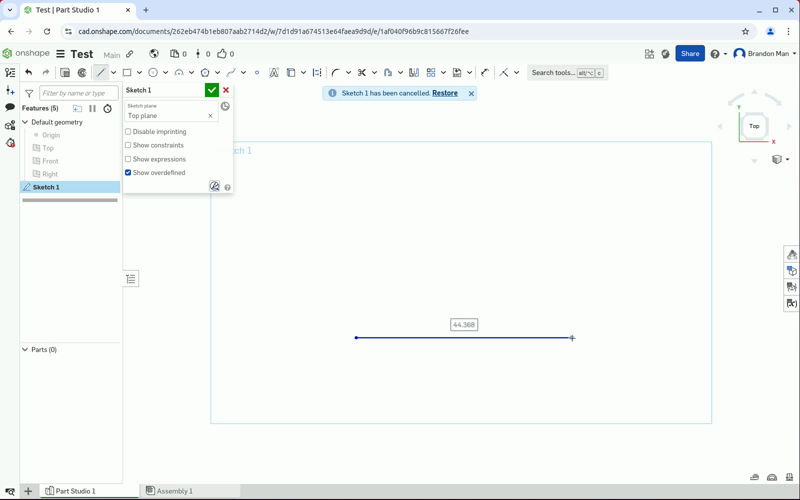
mouse_move(572, 176)
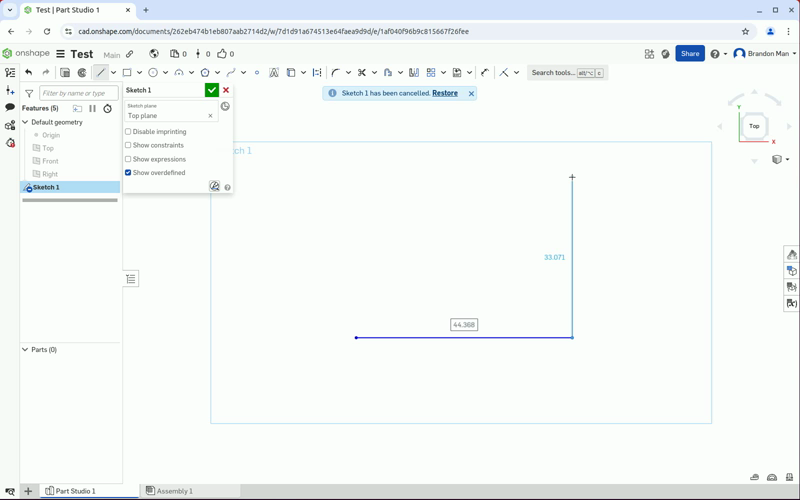
click(572, 176)
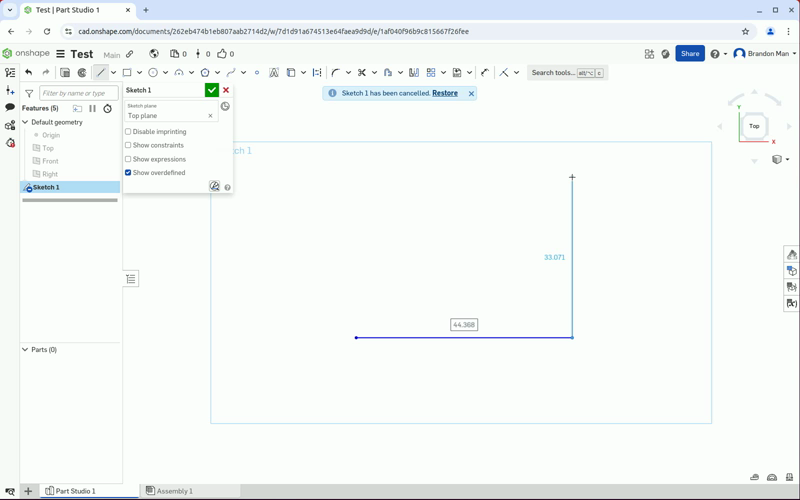
key_up(shift)
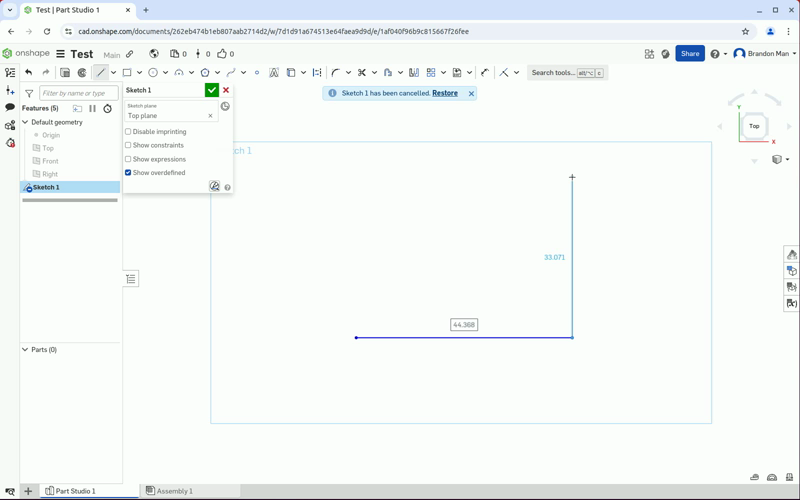
key_down(shift)
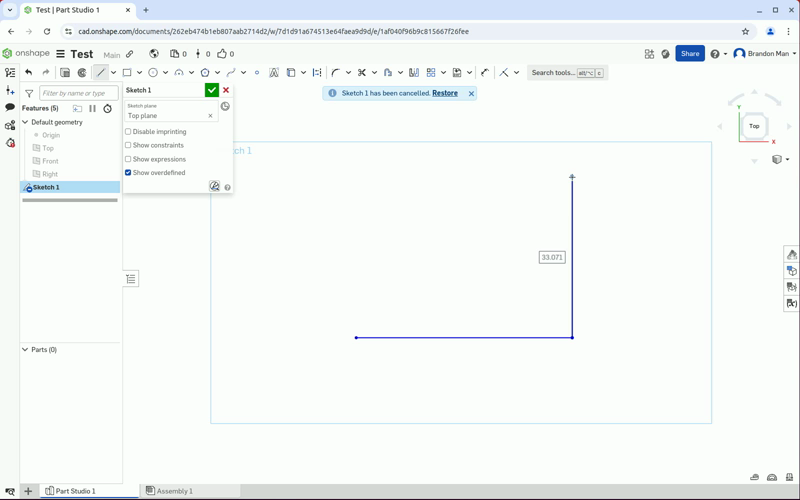
mouse_move(356, 176)
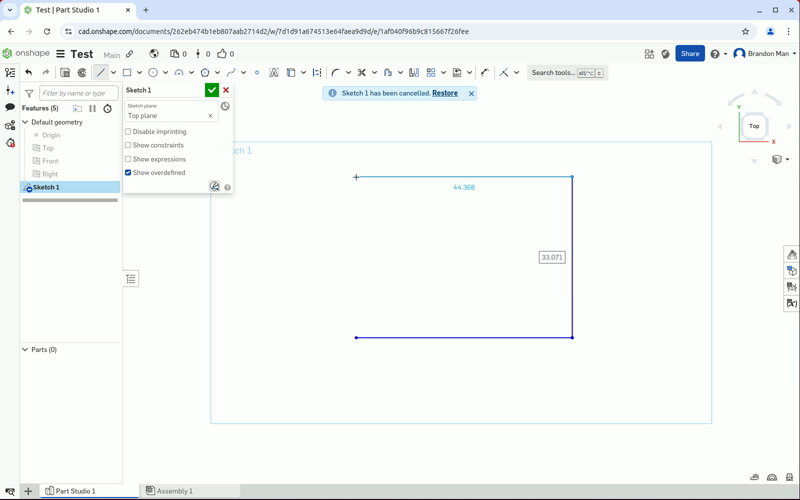
click(356, 176)
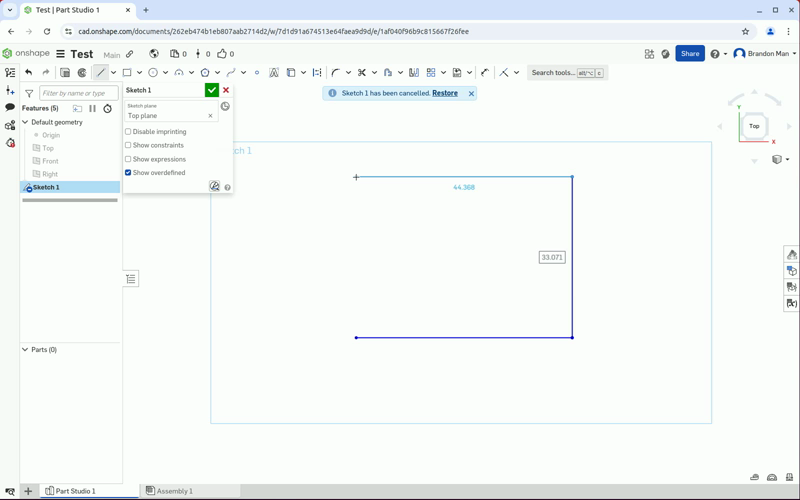
key_up(shift)
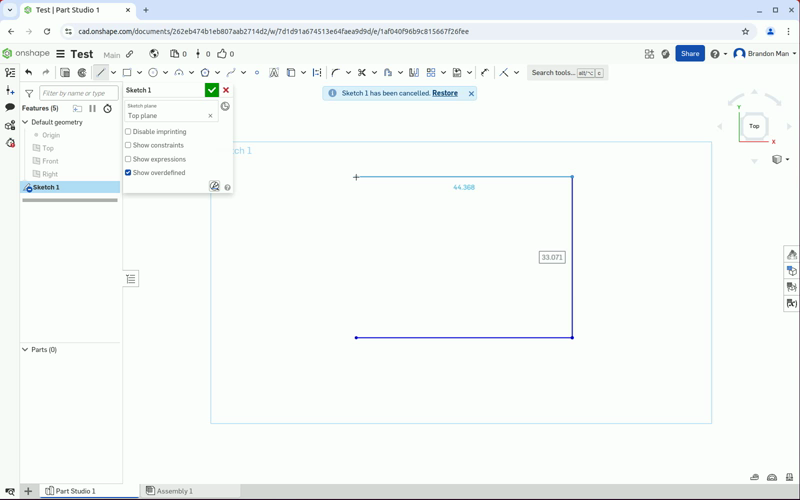
key_down(shift)
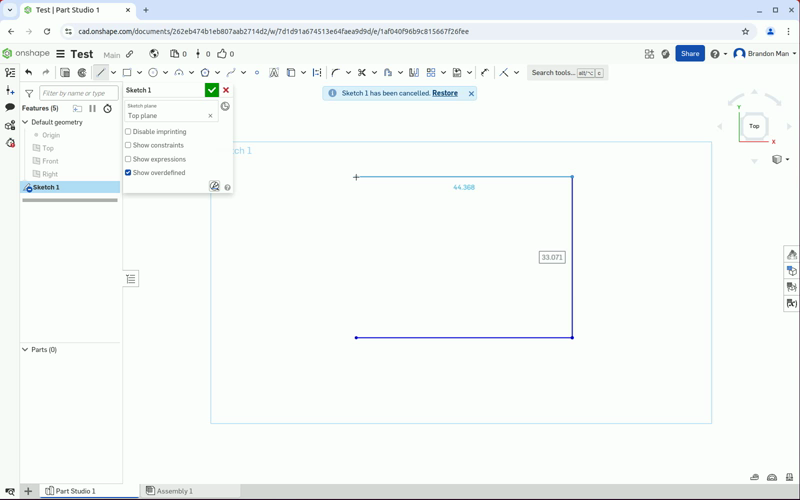
mouse_move(356, 337)
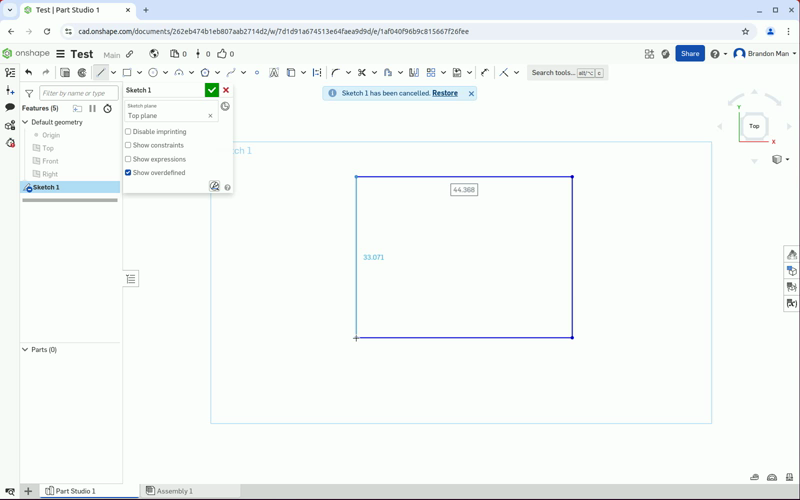
key_up(shift)
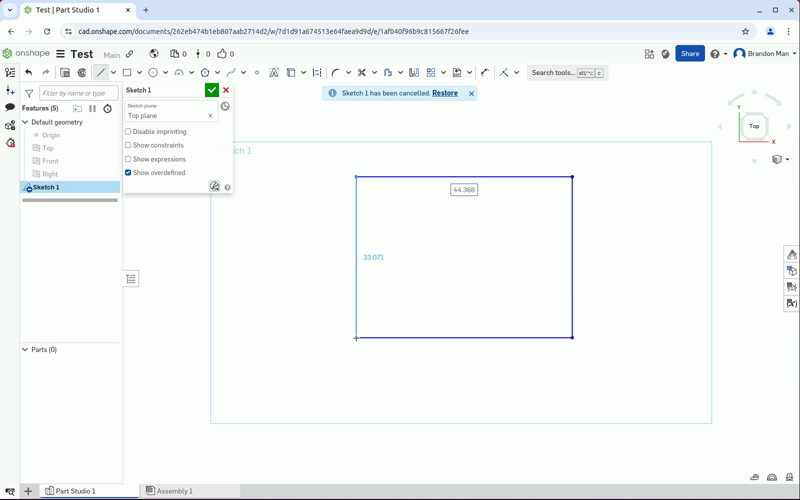
click(356, 337)
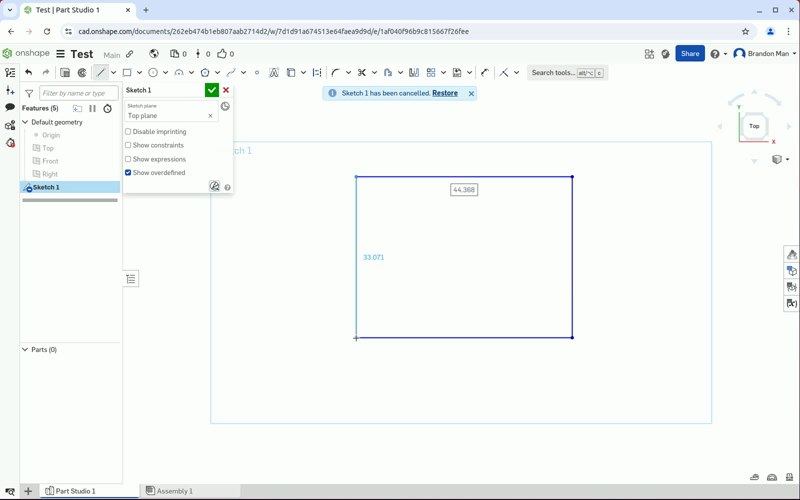
key(esc)
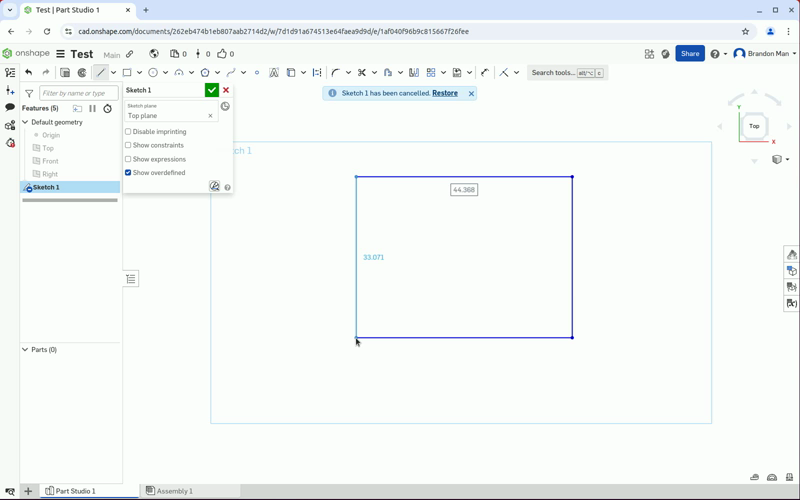
mouse_move(433, 268)
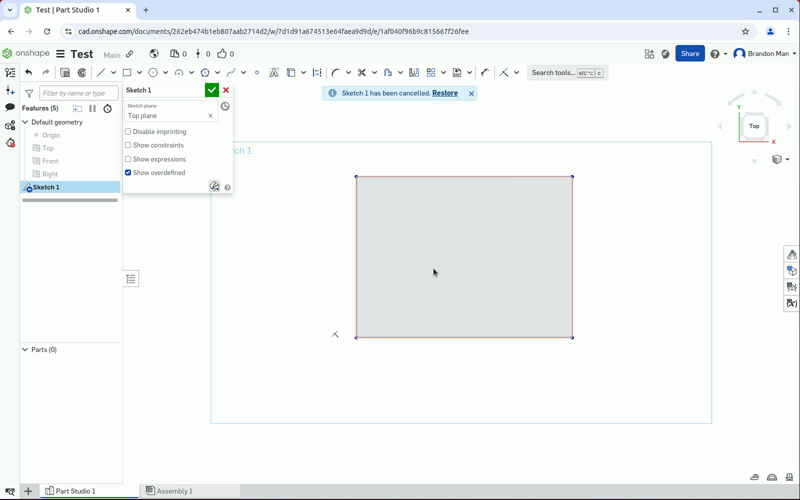
click(433, 268)
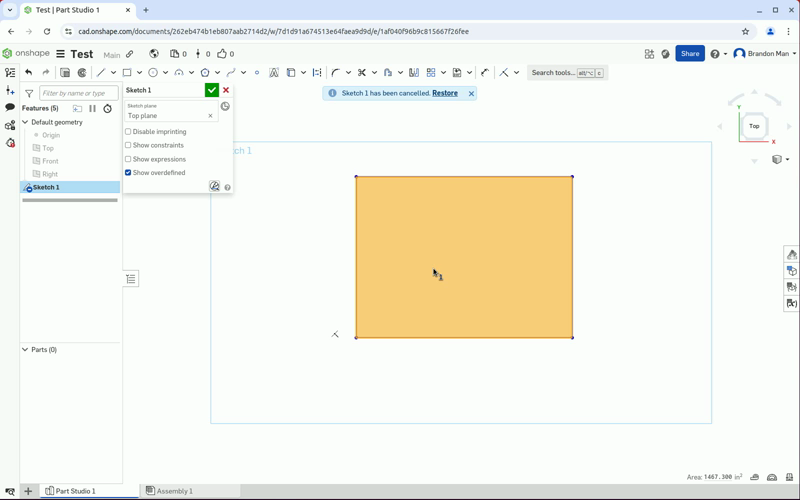
mouse_move(73, 352)
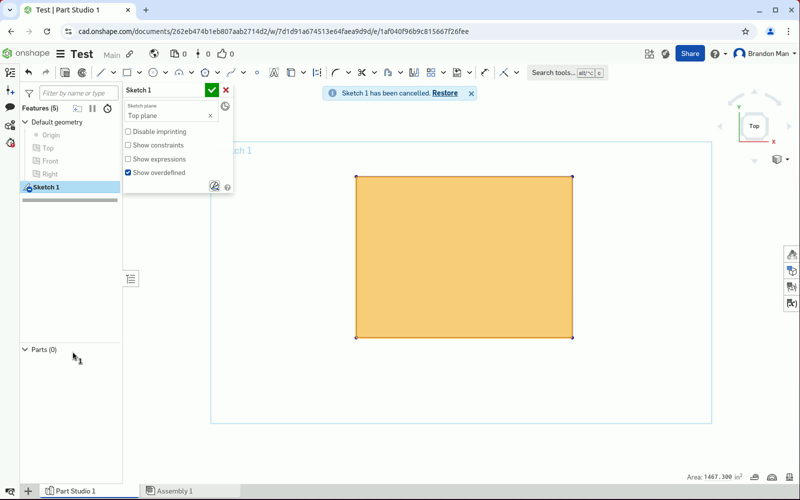
key(shift+y)
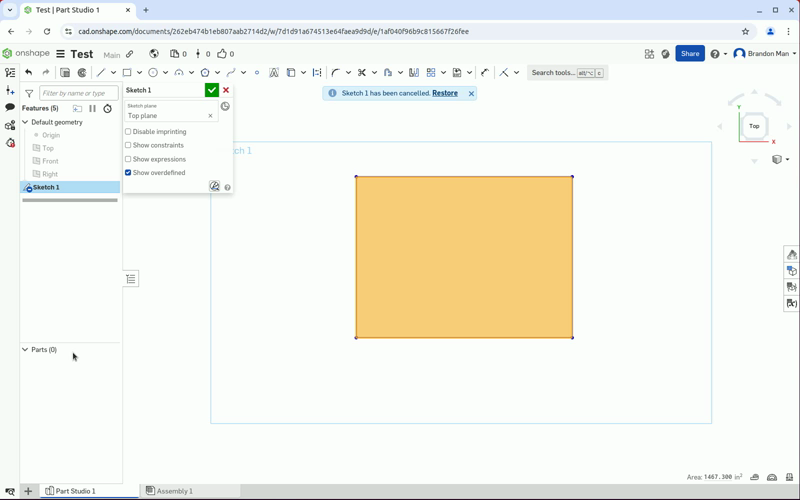
key(shift+e)
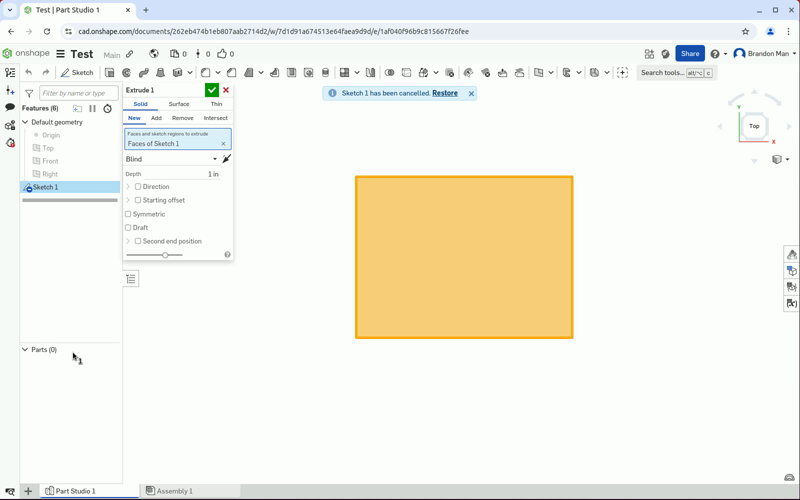
mouse_move(143, 106)
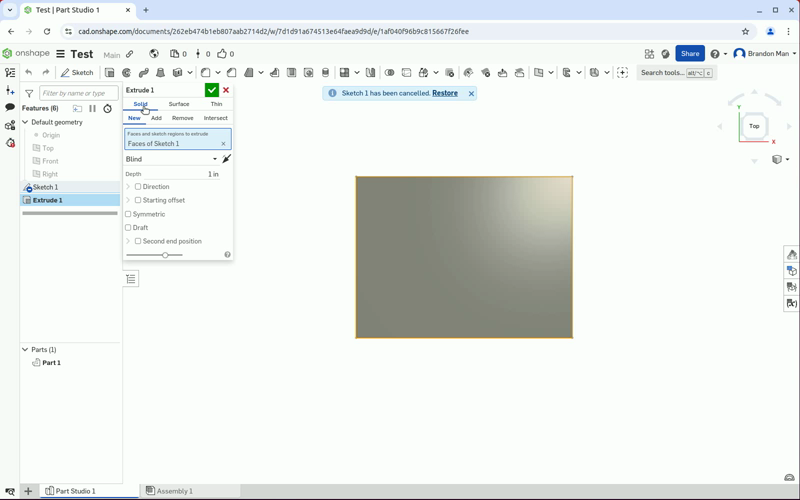
click(143, 106)
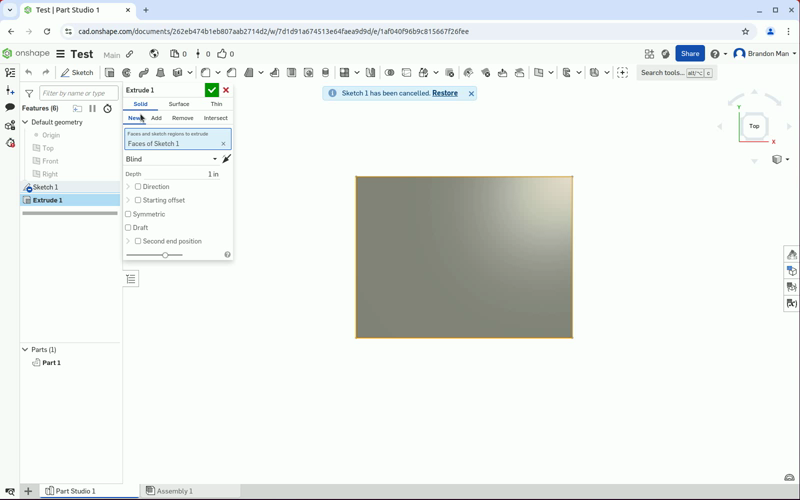
mouse_move(137, 120)
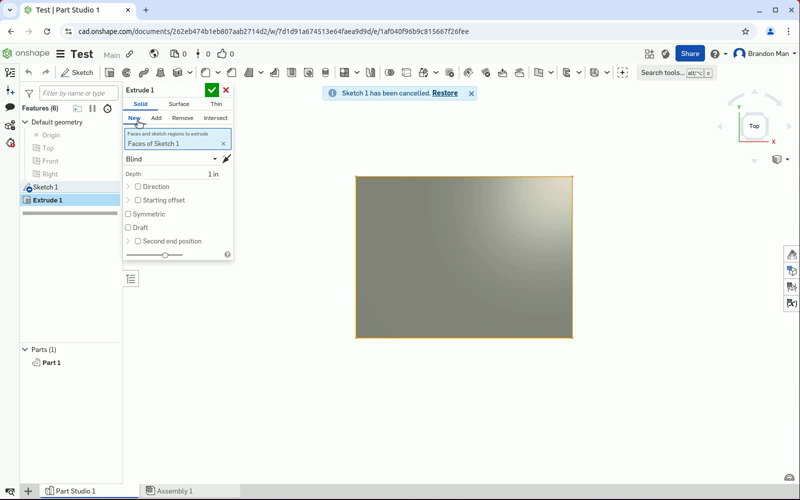
click(137, 120)
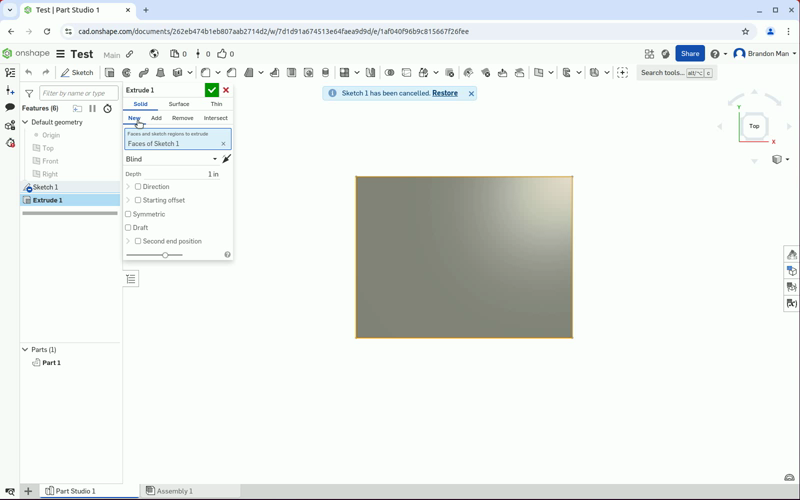
key(tab, 4)
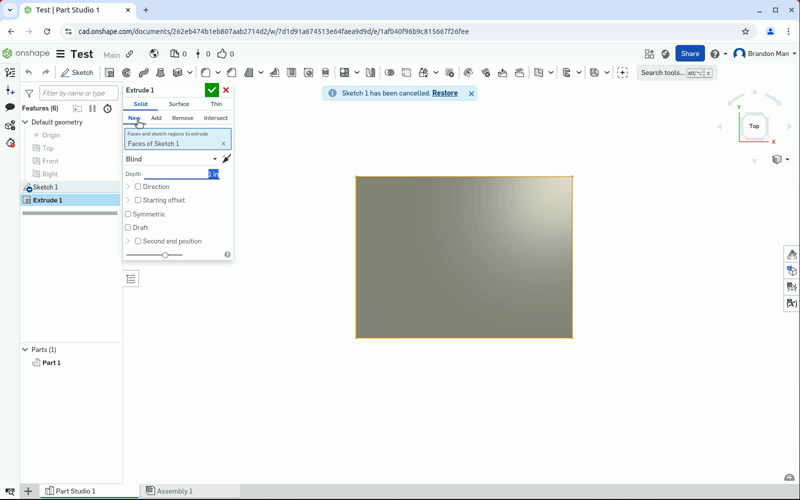
text(4.333)
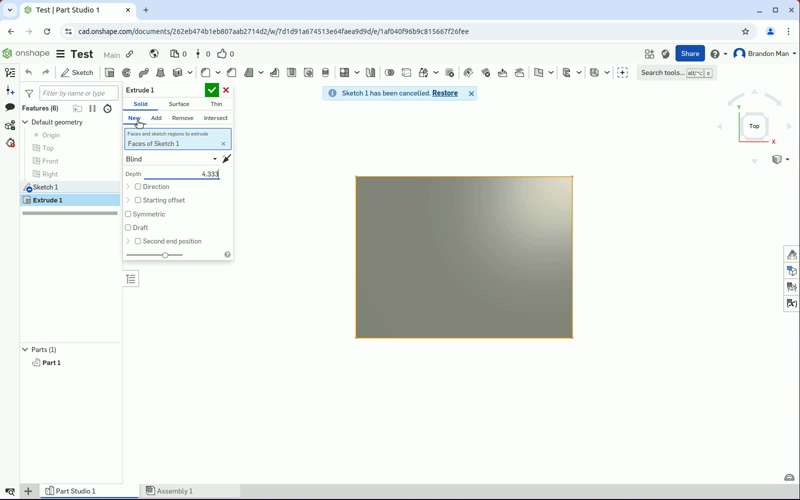
key(enter)
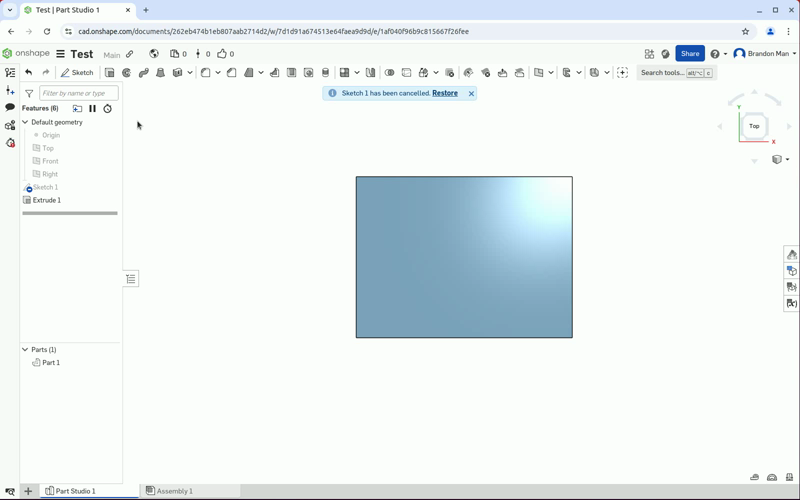
key(shift+h)
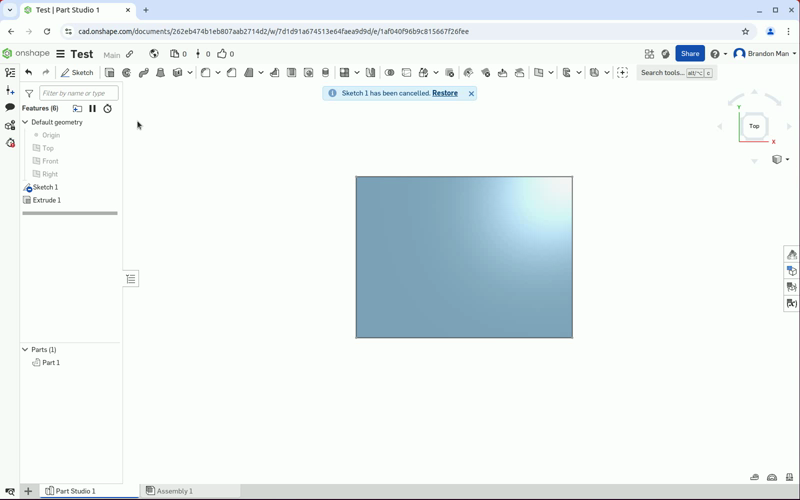
key(shift+h)
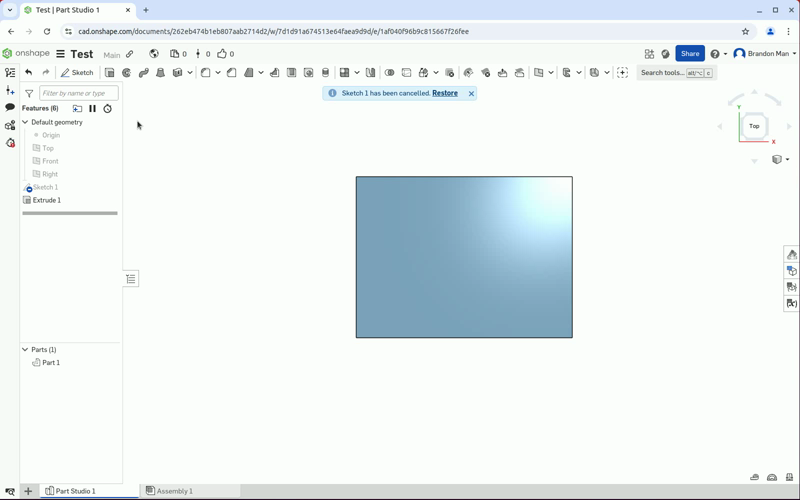
mouse_move(73, 189)
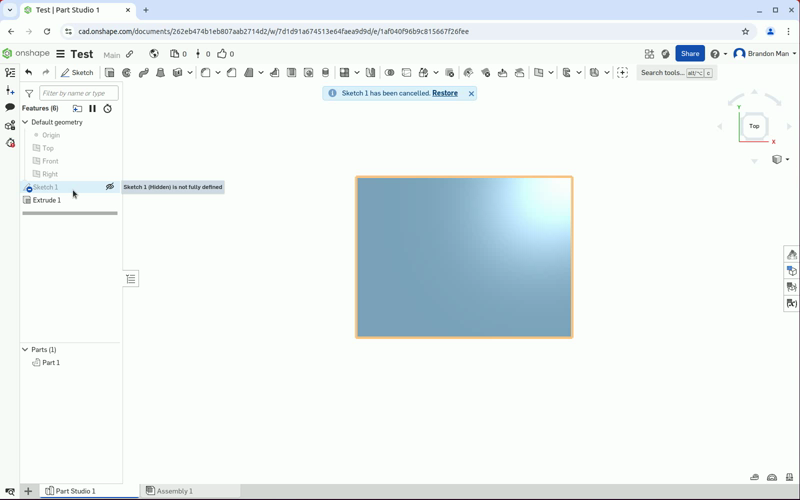
click(73, 189)
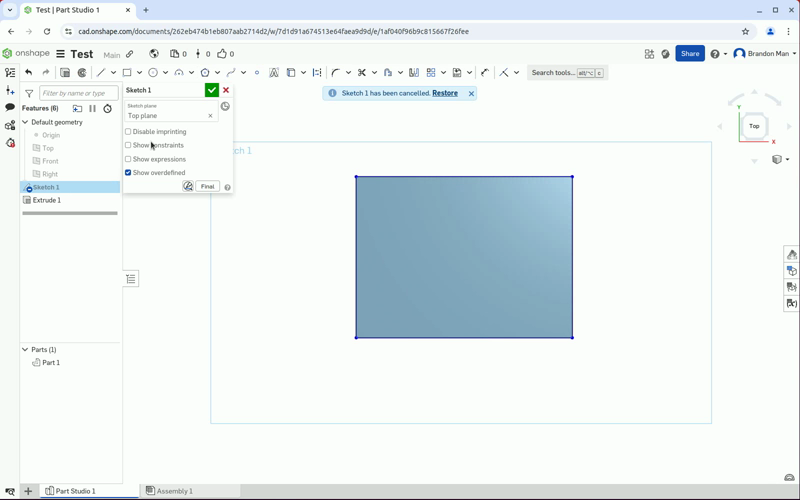
mouse_move(229, 92)
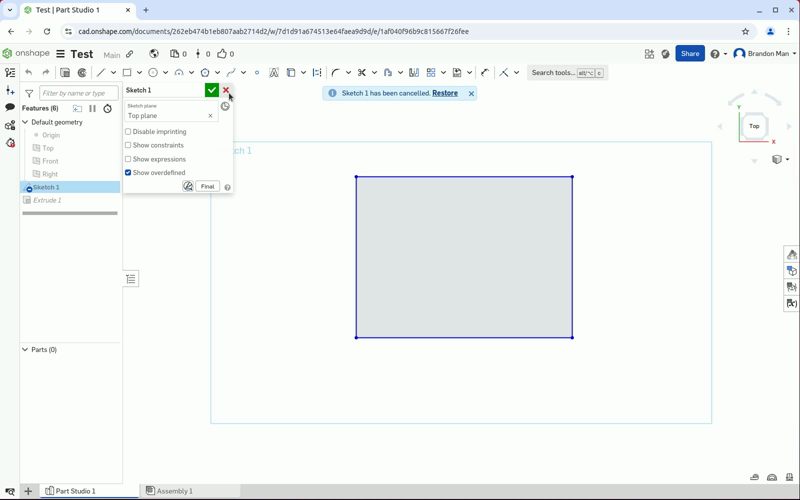
click(229, 92)
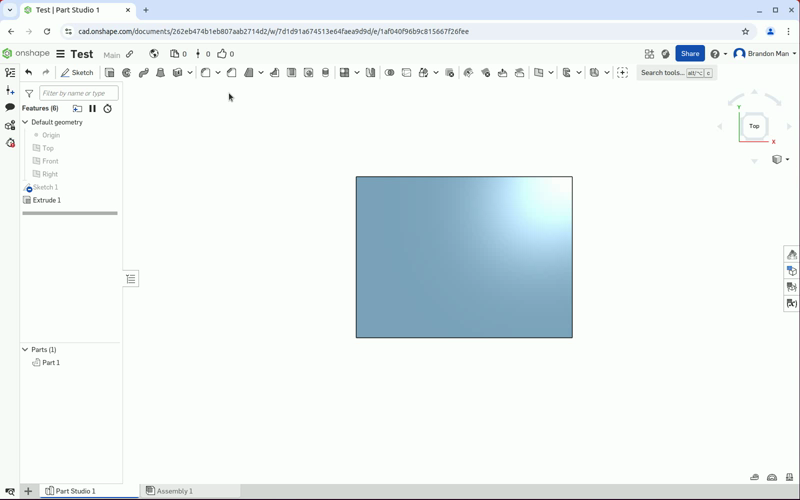
mouse_move(541, 75)
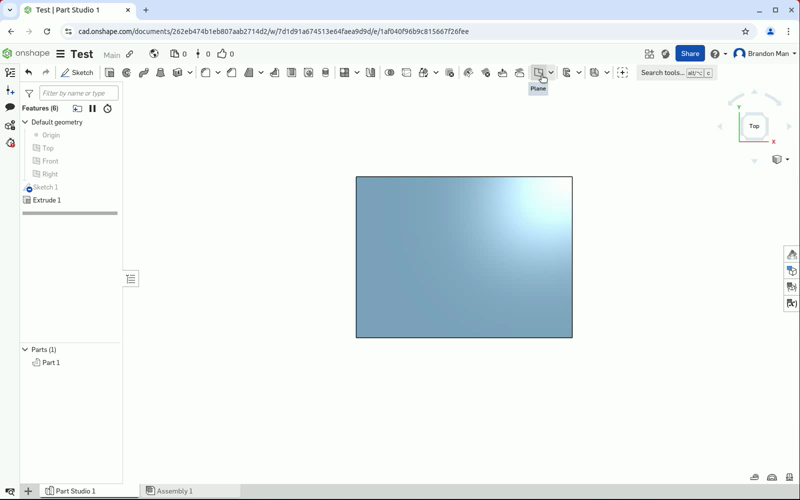
click(541, 75)
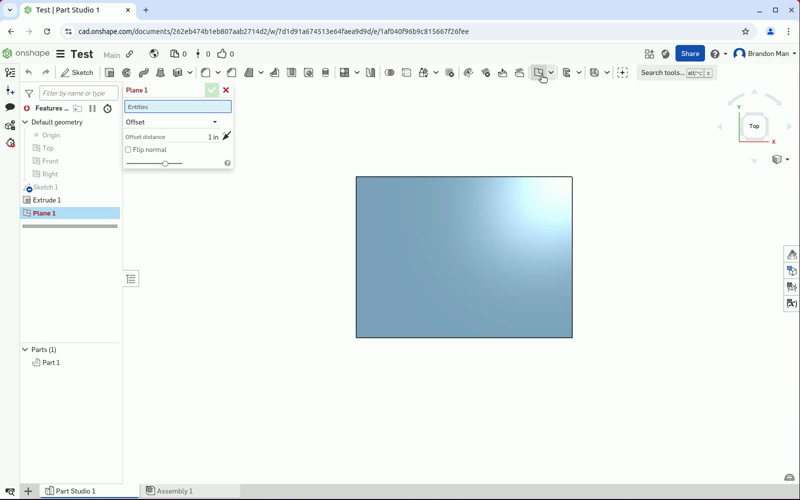
mouse_move(73, 150)
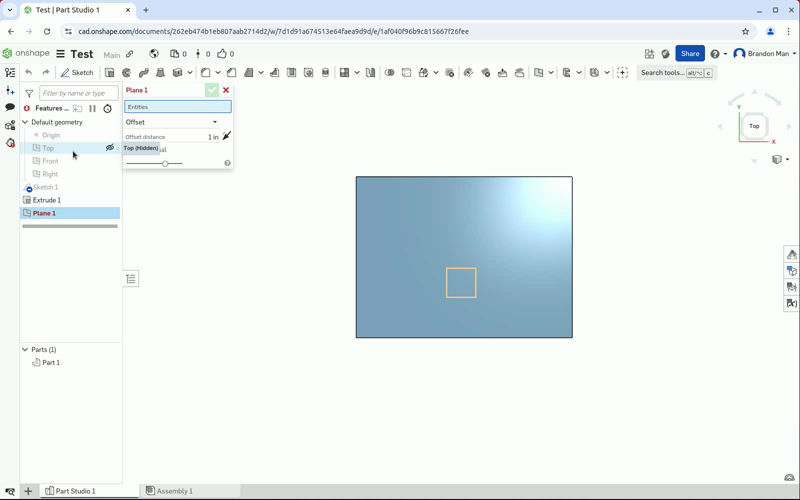
click(73, 150)
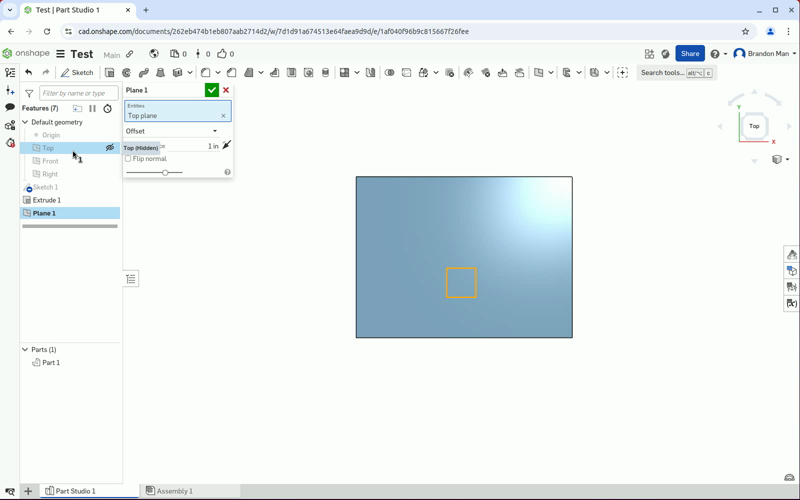
key(tab, 2)
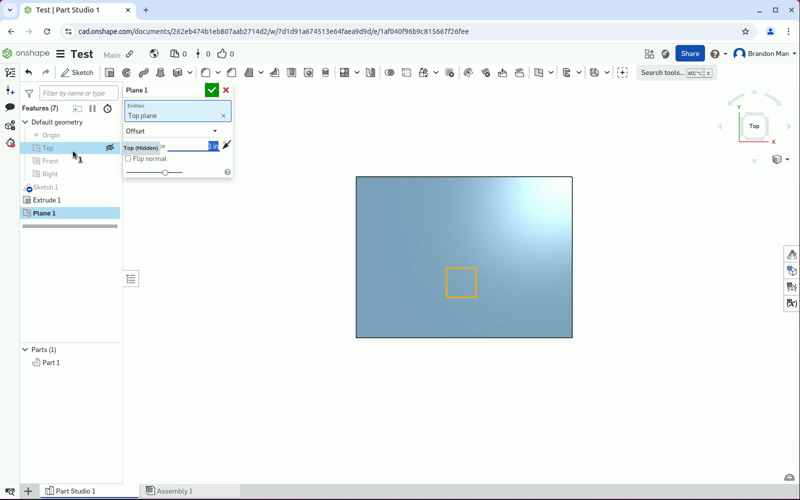
text(4.344)
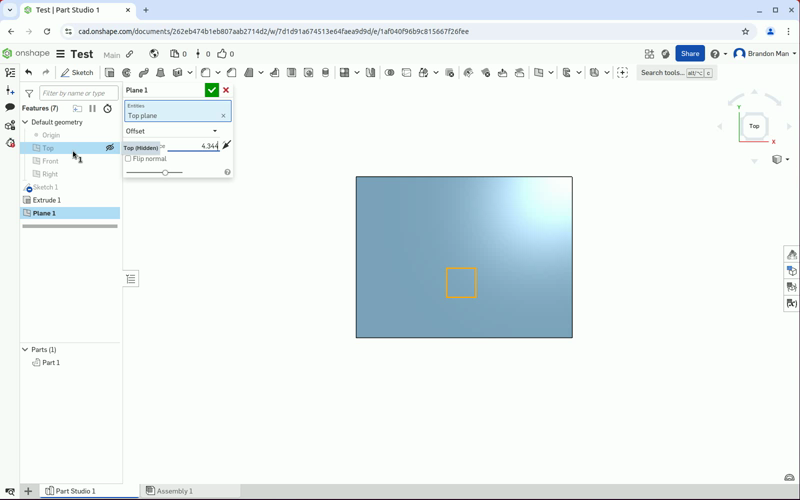
key(enter, 2)
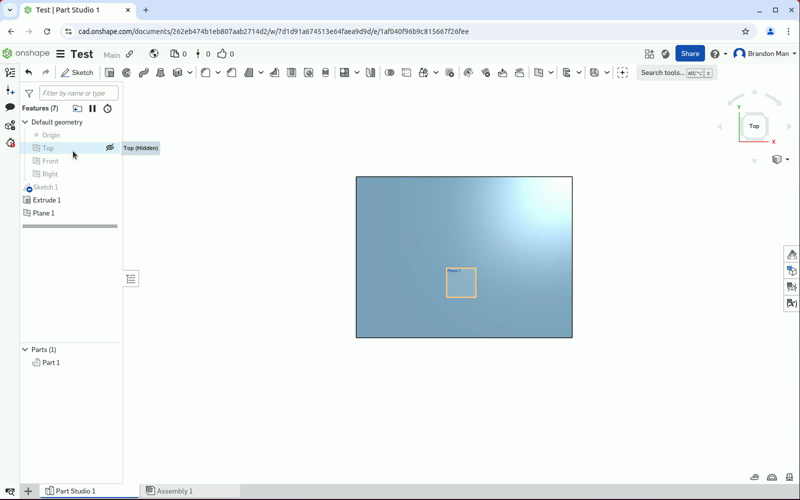
key(shift+s)
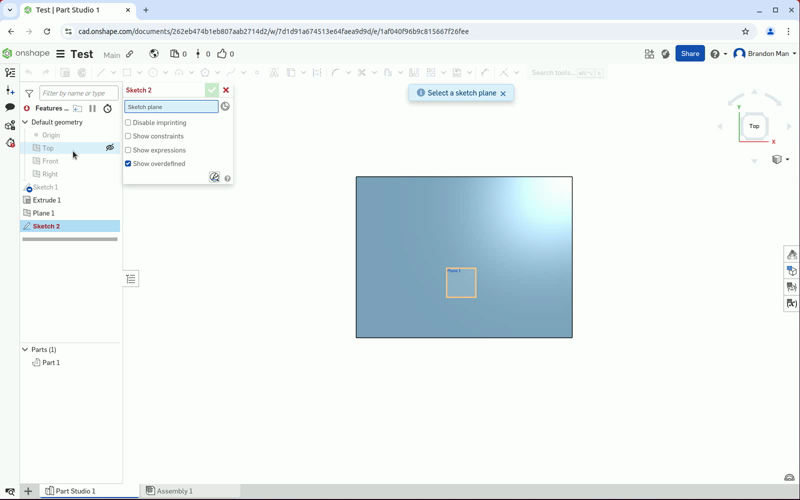
mouse_move(73, 215)
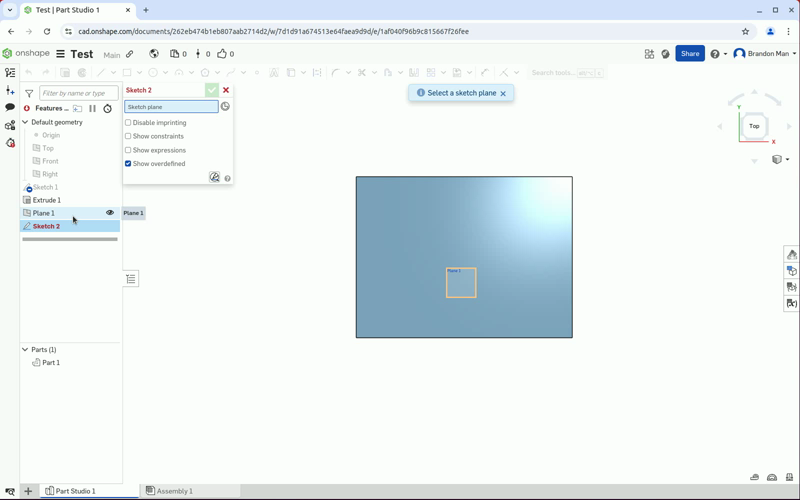
click(73, 215)
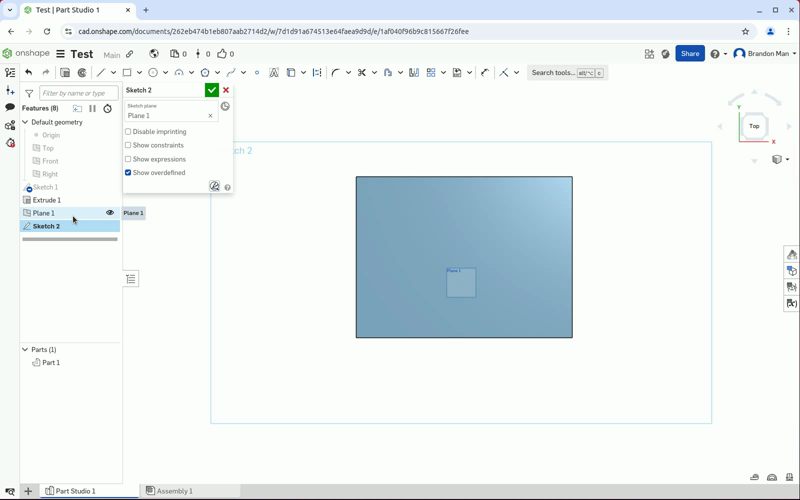
mouse_move(73, 352)
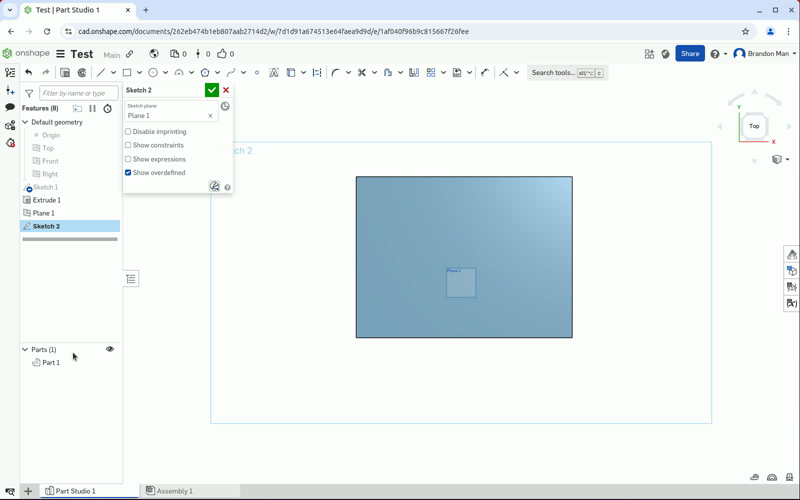
key(y)
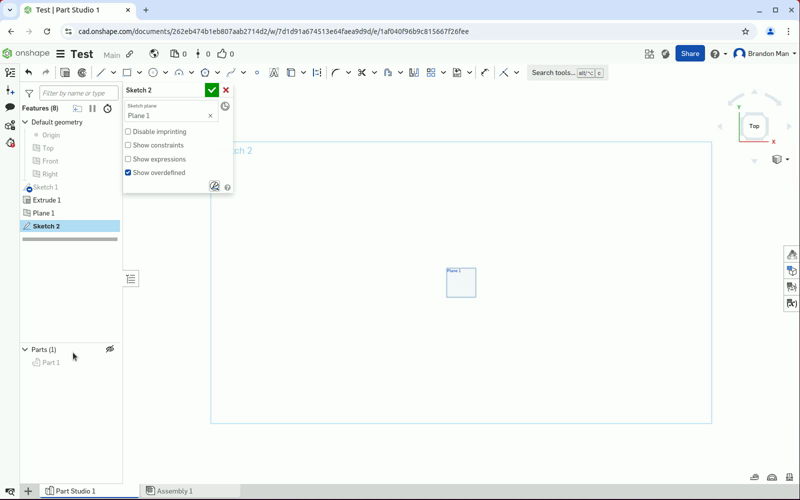
key(c)
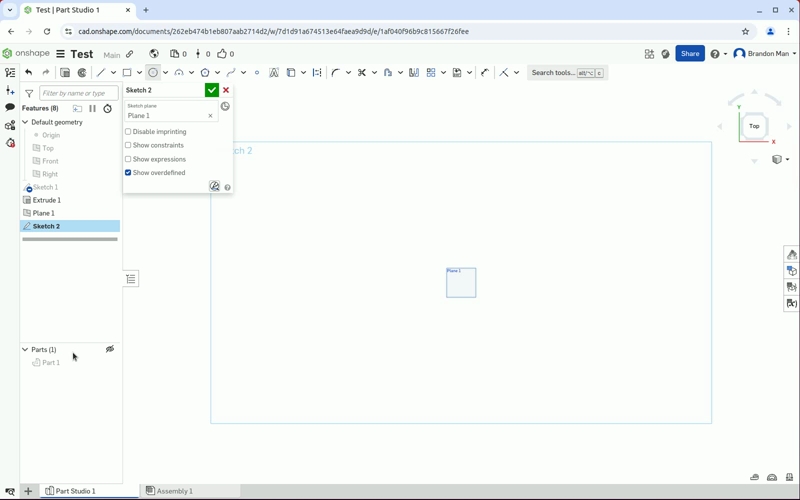
key_down(shift)
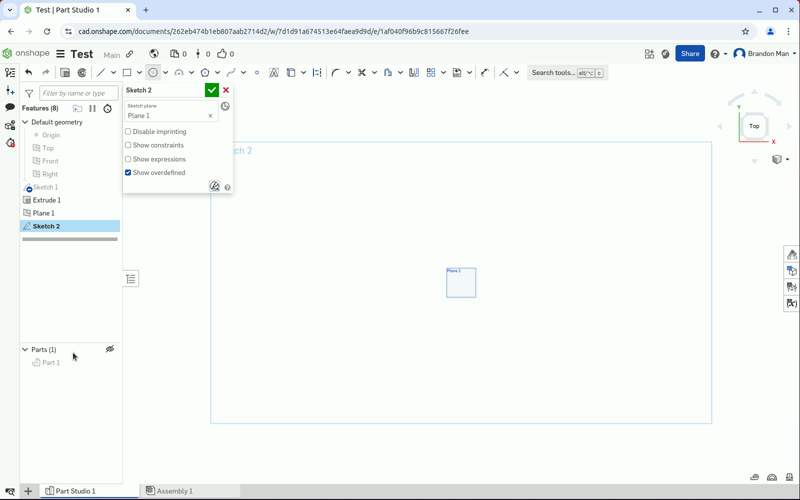
mouse_move(392, 257)
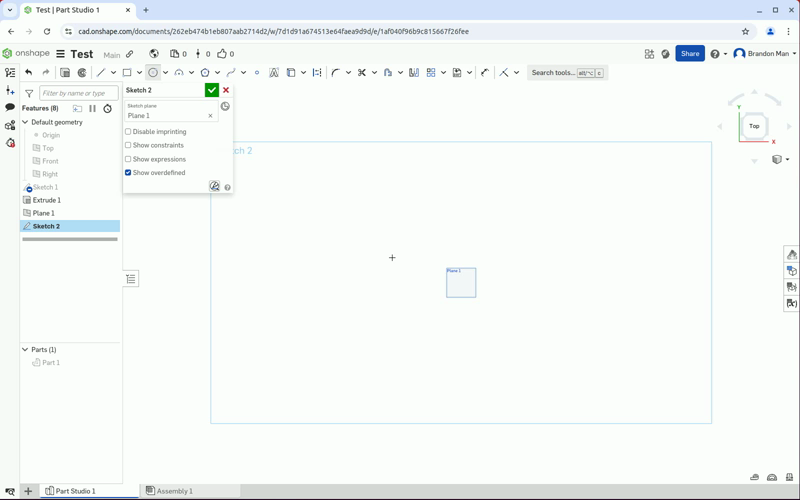
click(392, 257)
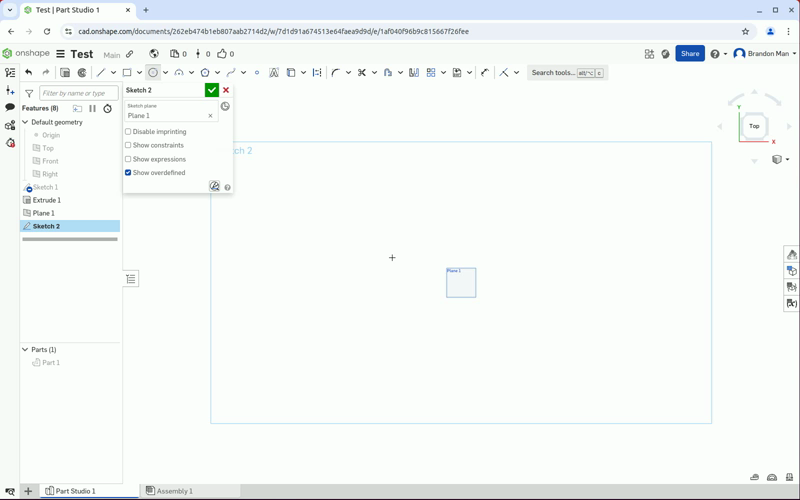
key_up(shift)
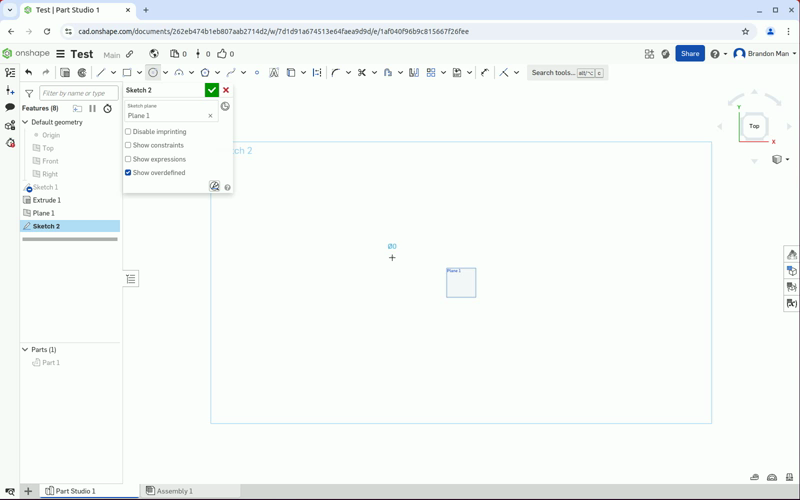
mouse_move(403, 257)
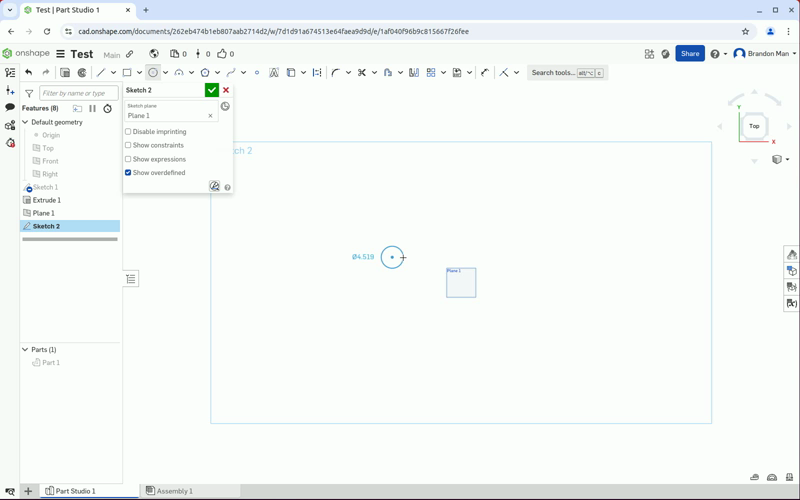
click(403, 257)
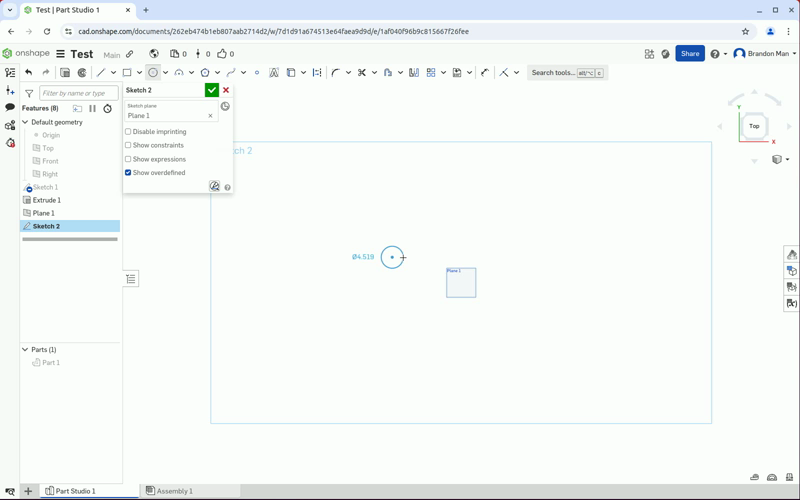
key(esc)
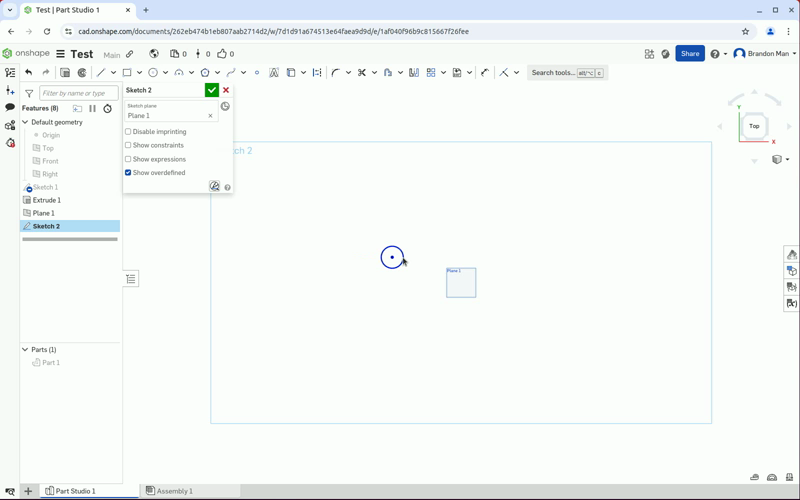
mouse_move(390, 251)
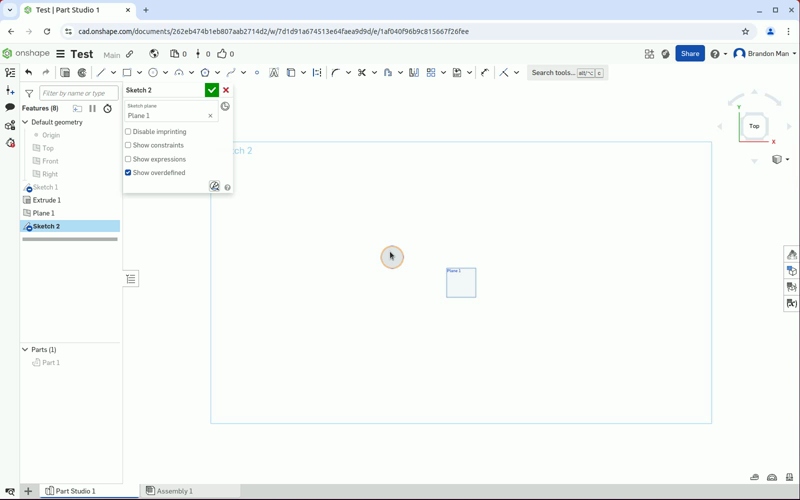
scroll(6)
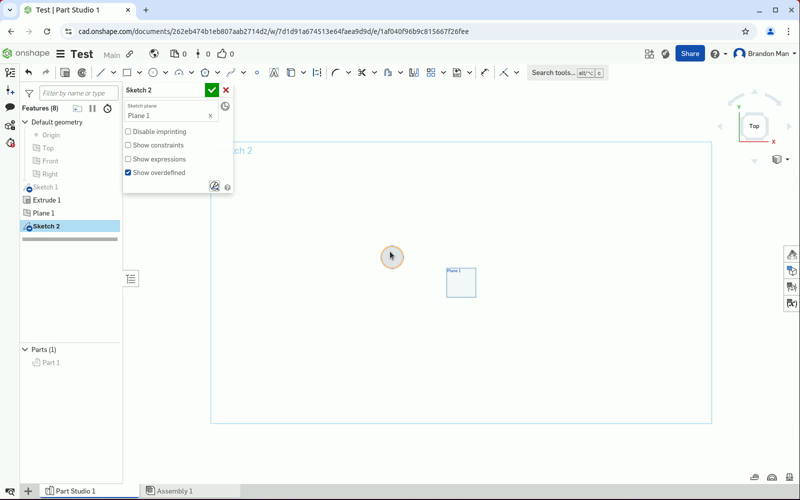
scroll(6)
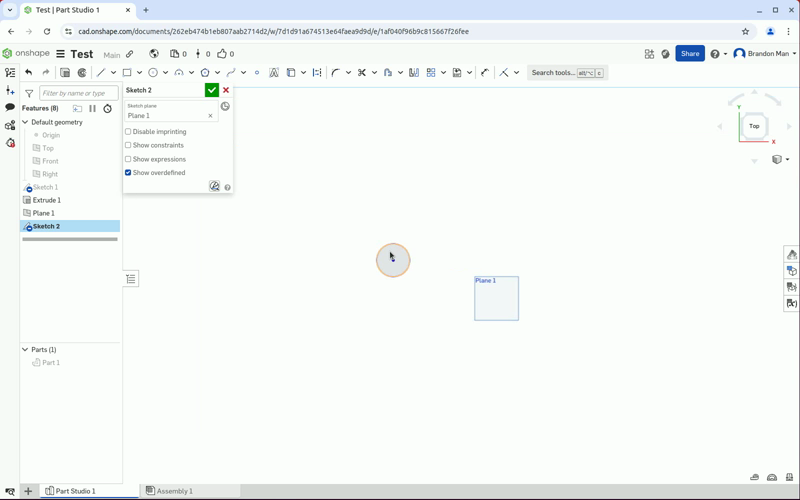
scroll(6)
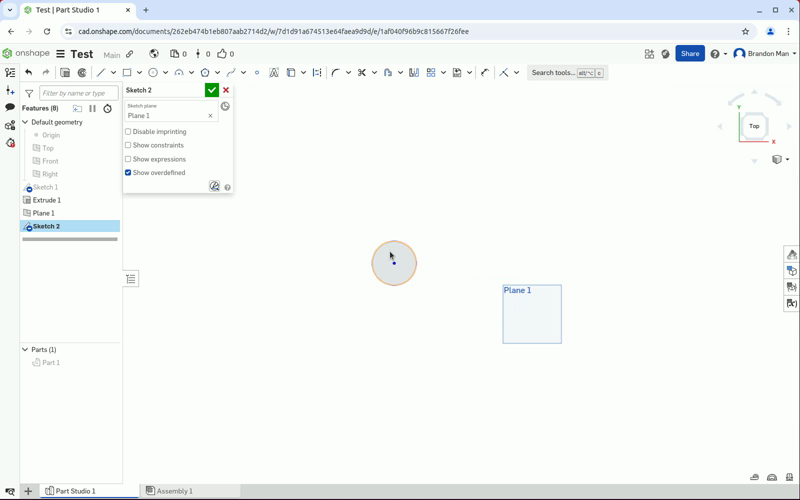
scroll(6)
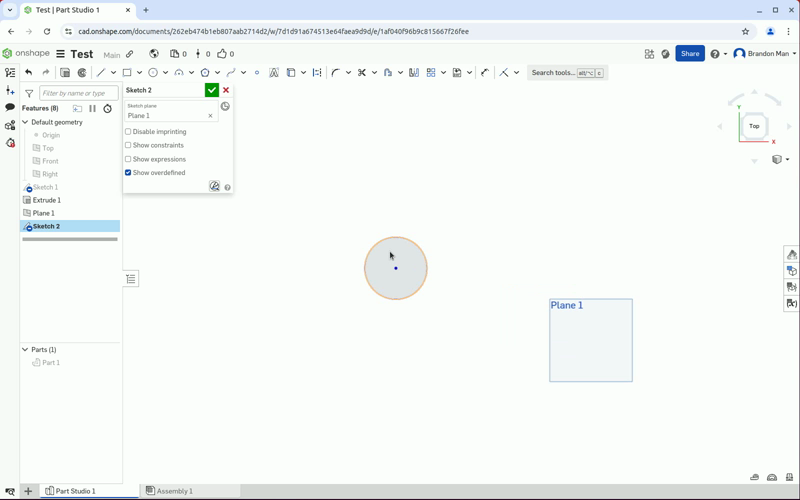
scroll(6)
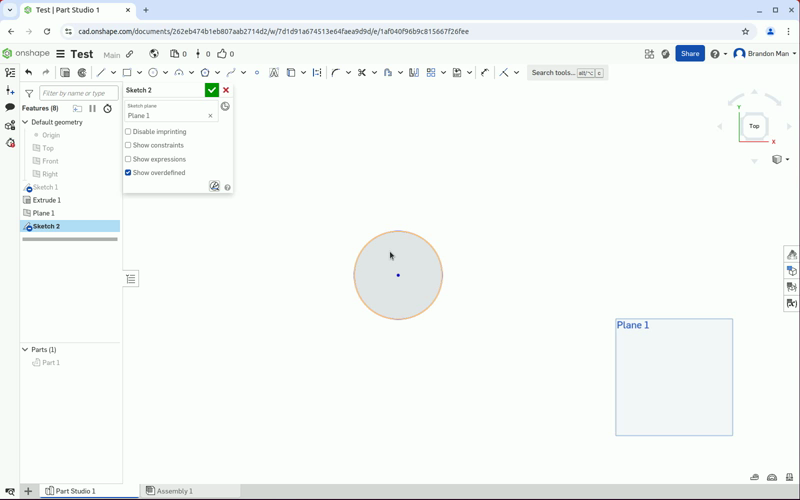
scroll(6)
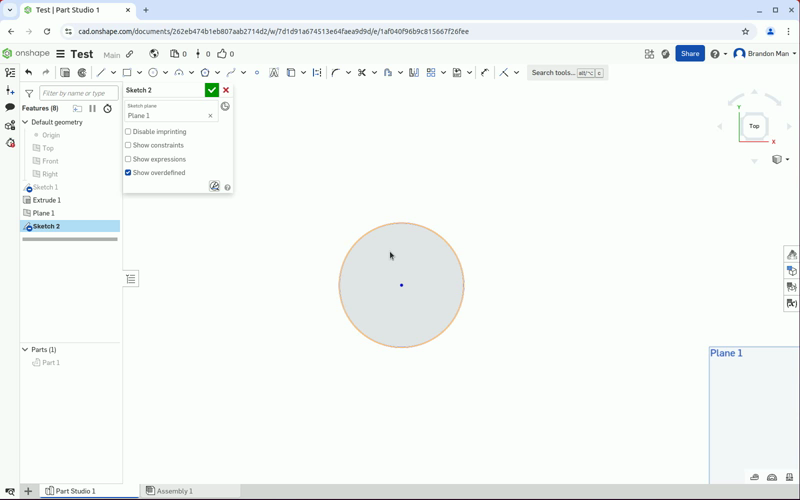
scroll(6)
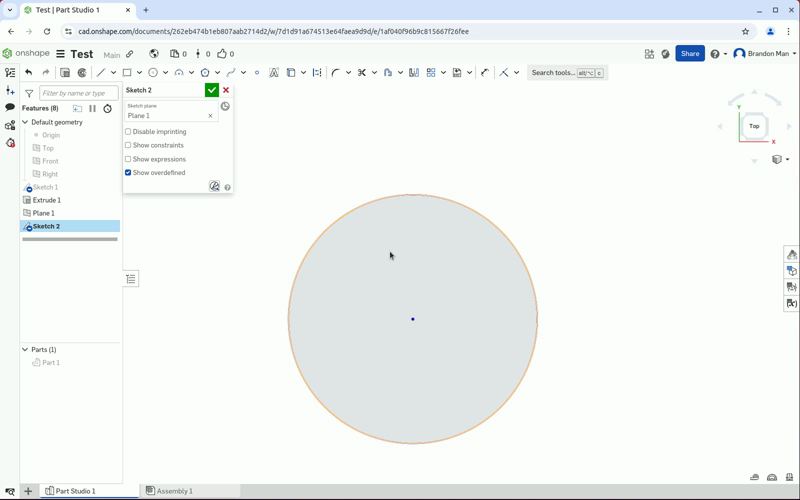
click(390, 251)
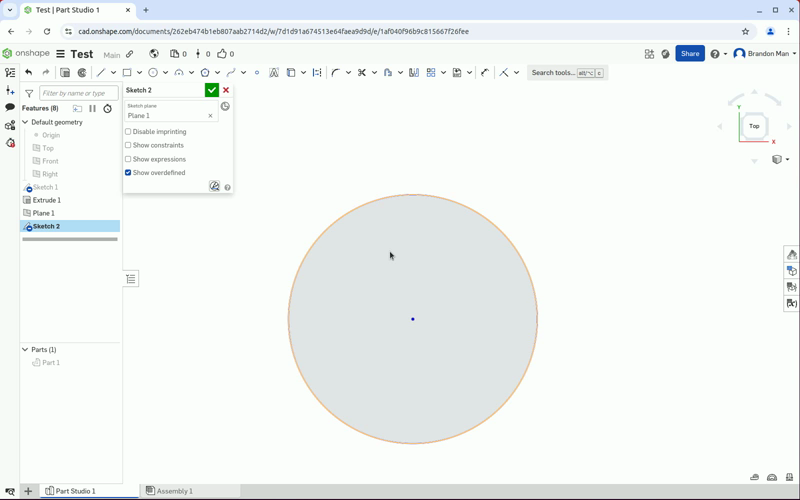
scroll(-6)
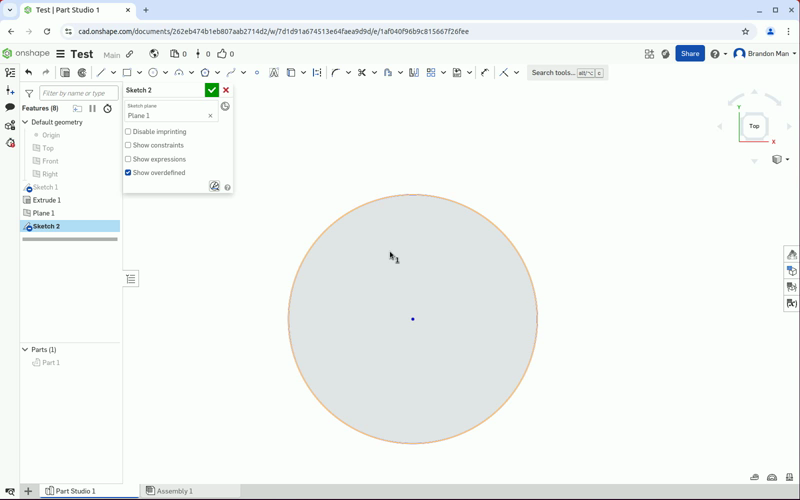
scroll(-6)
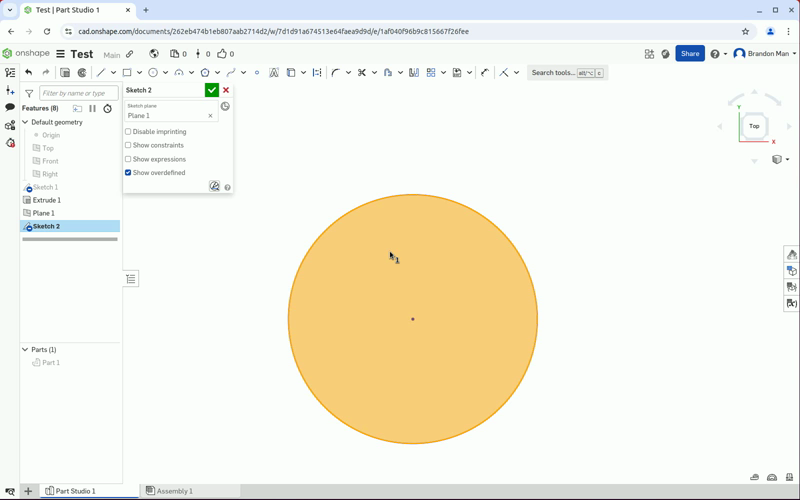
scroll(-6)
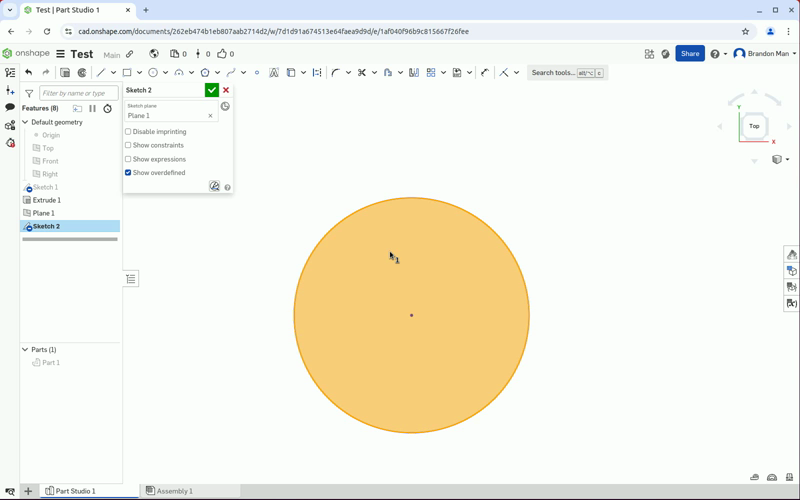
scroll(-6)
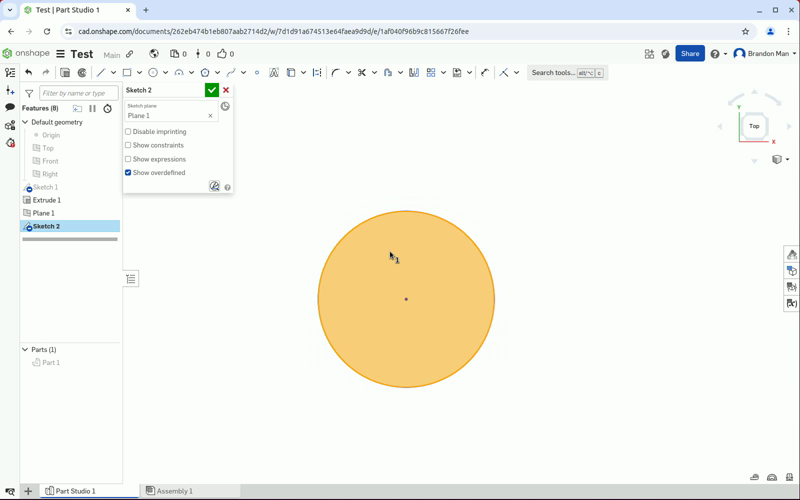
scroll(-6)
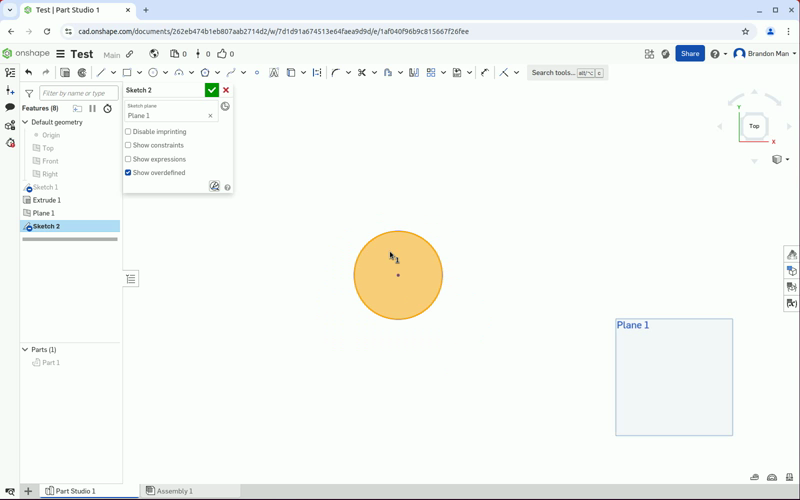
scroll(-6)
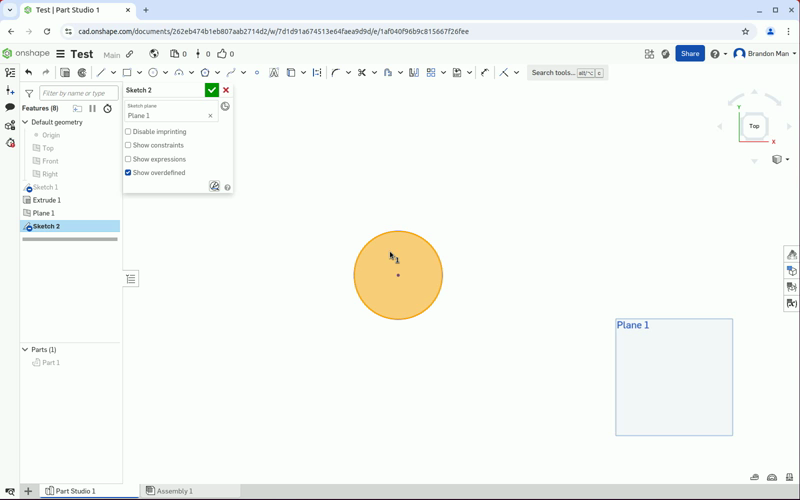
scroll(-6)
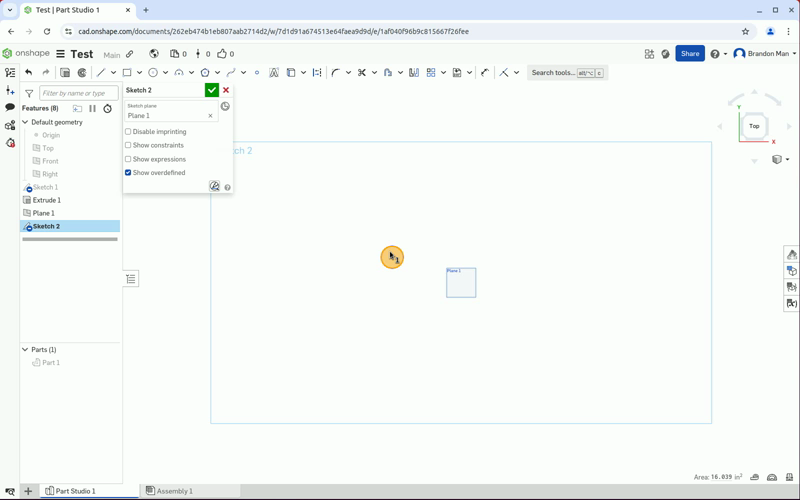
mouse_move(73, 352)
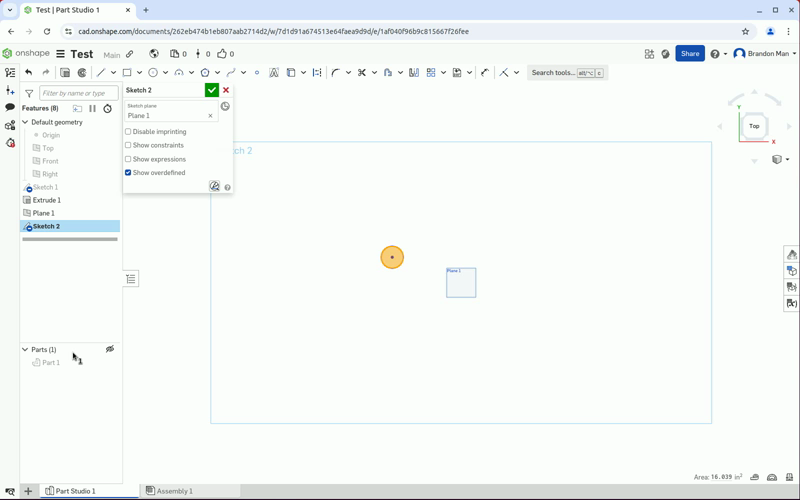
key(shift+y)
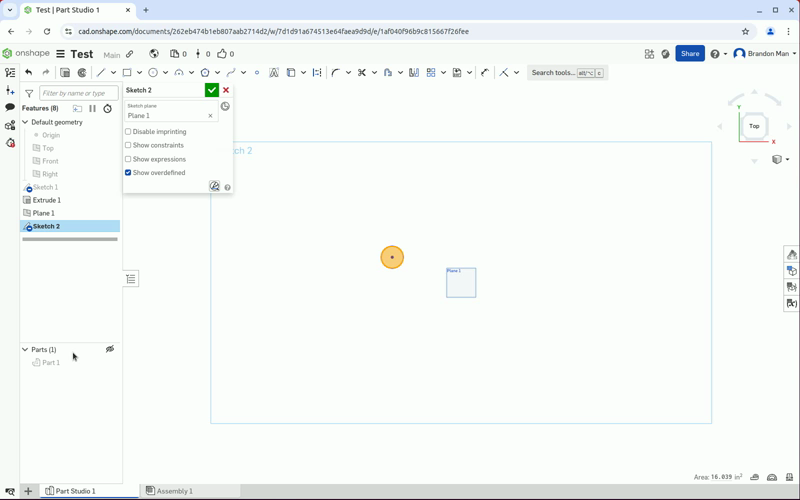
key(shift+e)
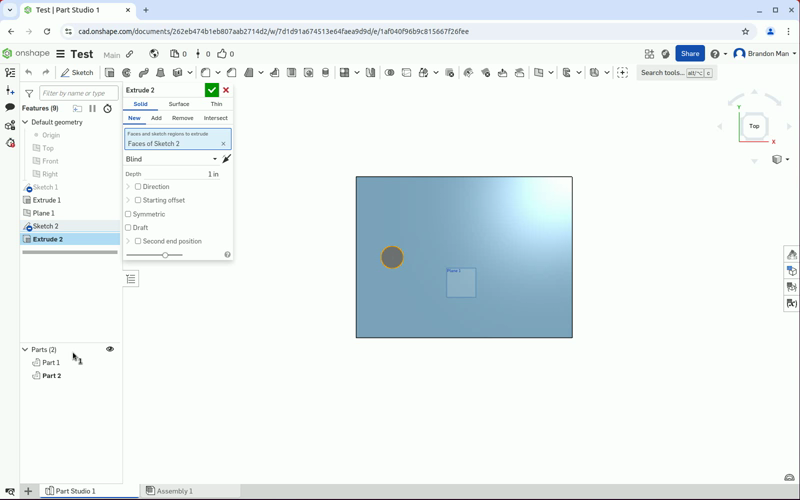
mouse_move(143, 106)
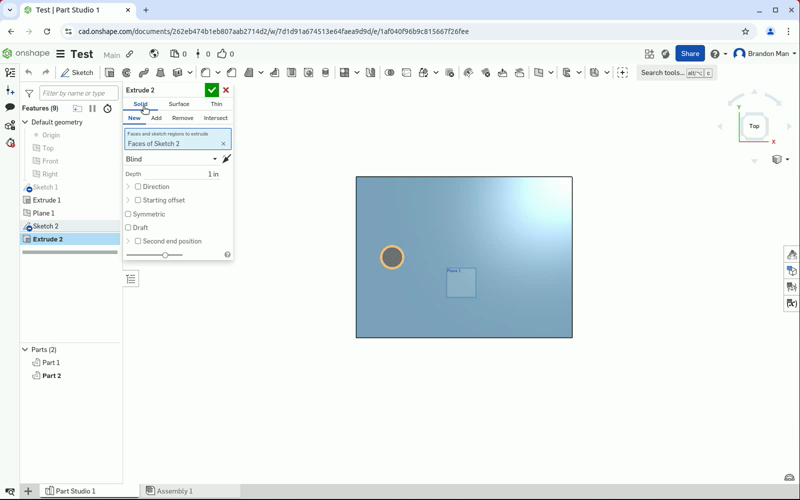
click(143, 106)
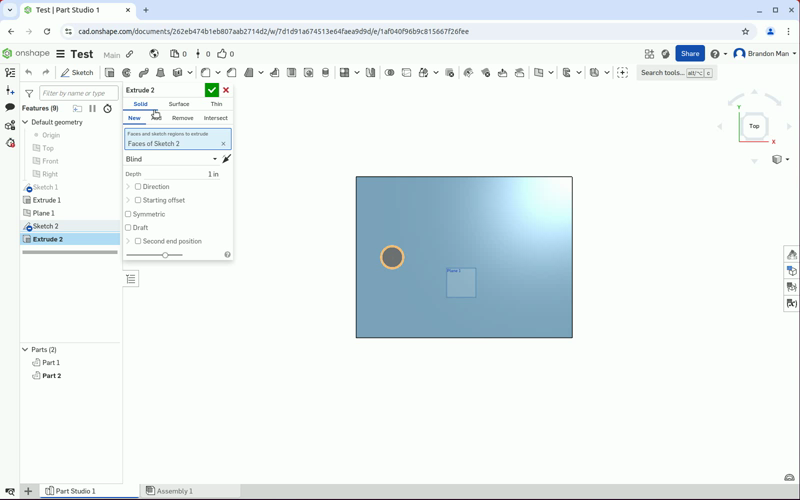
mouse_move(186, 120)
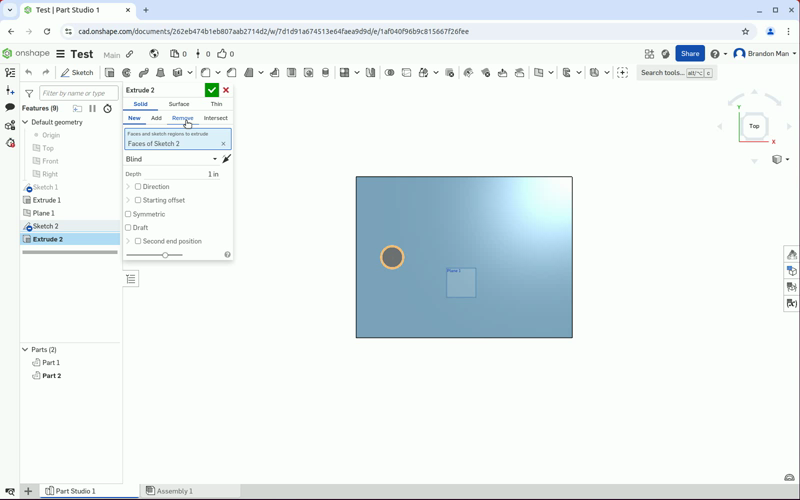
click(186, 120)
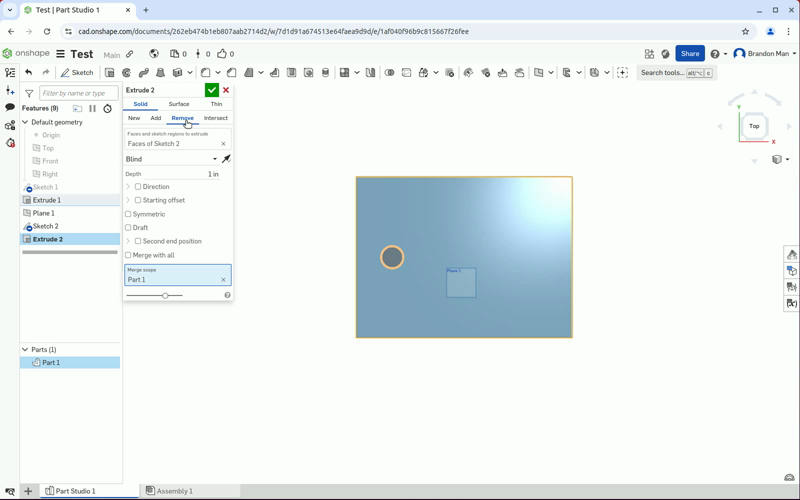
key(tab, 4)
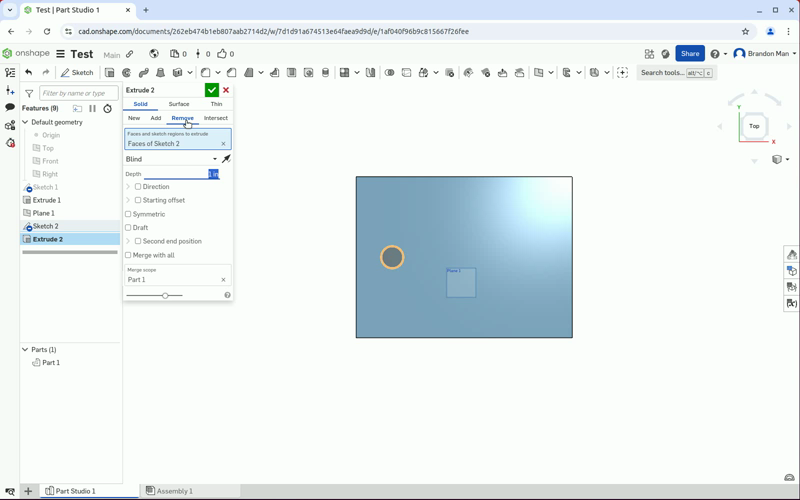
text(8.906)
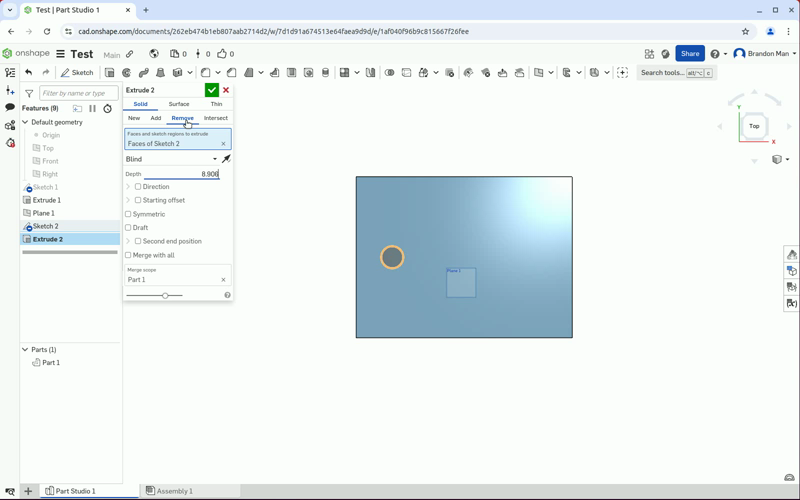
key(tab, 6)
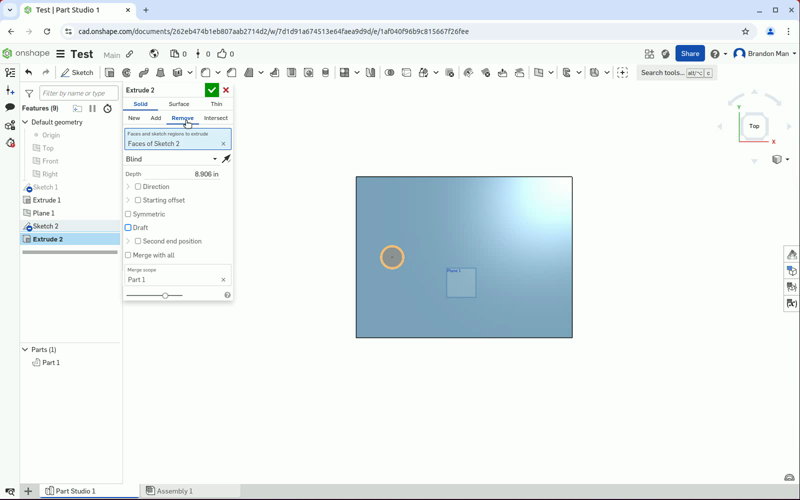
key(space)
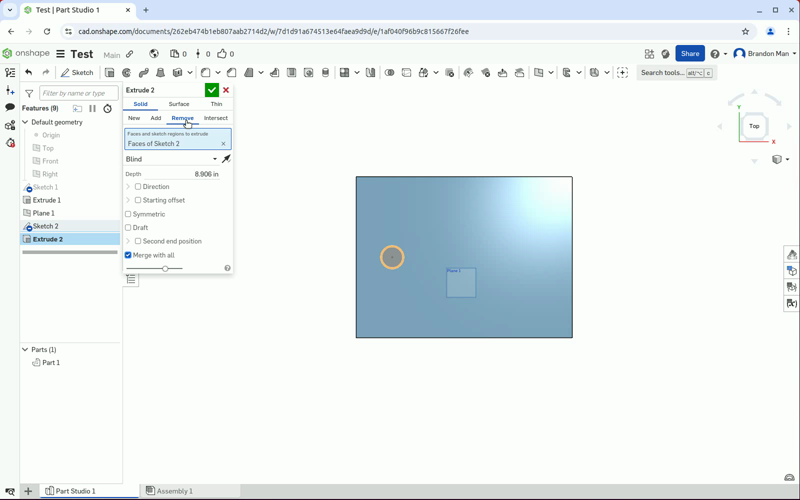
key(enter)
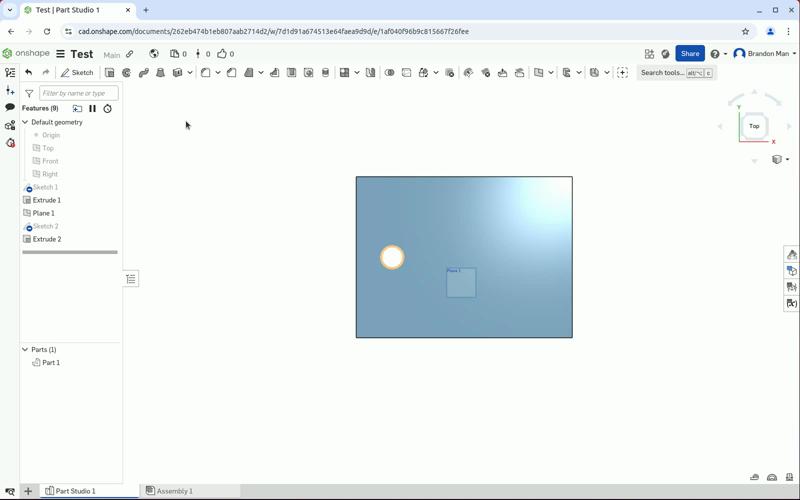
key(shift+h)
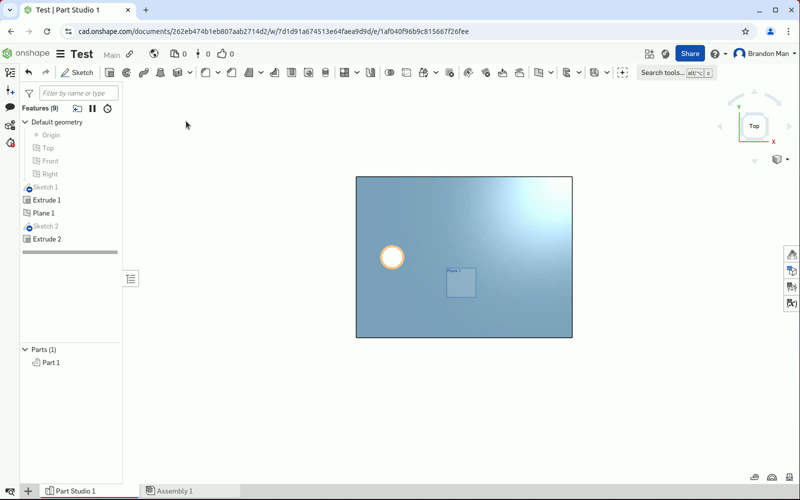
key(shift+h)
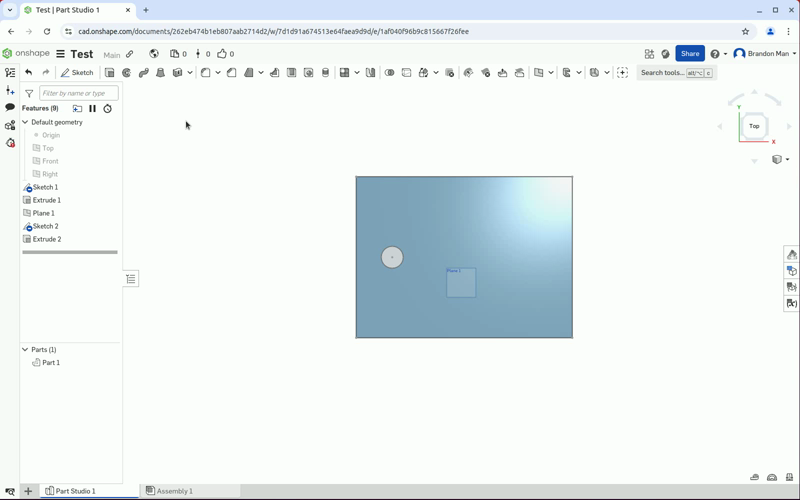
key(shift+7)
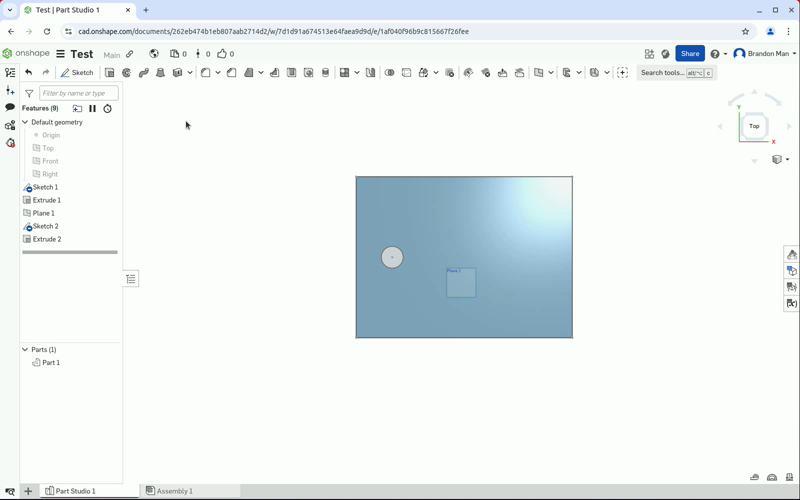
key(up, 3)
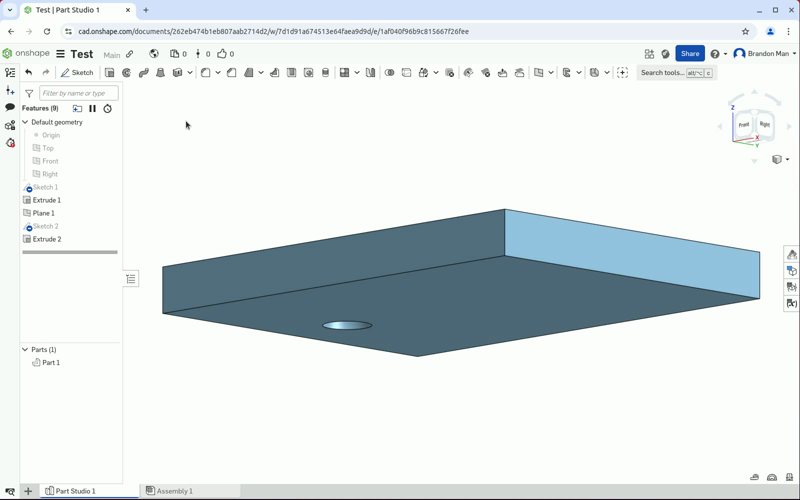
key(left, 3)
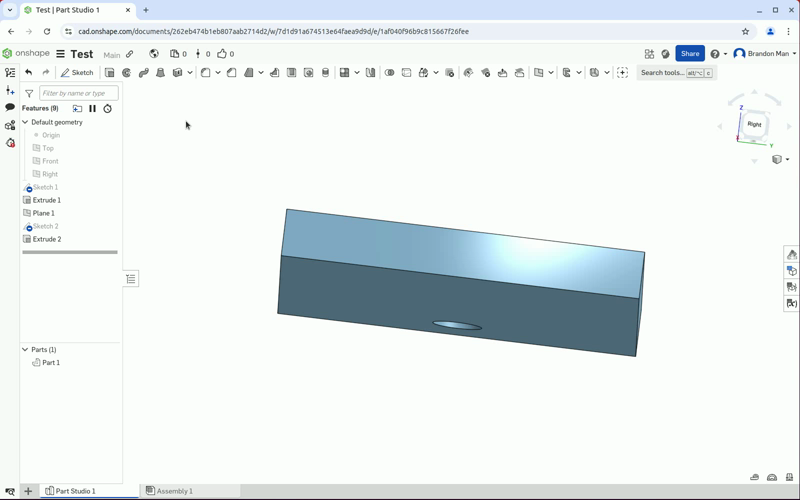
key(right, 3)
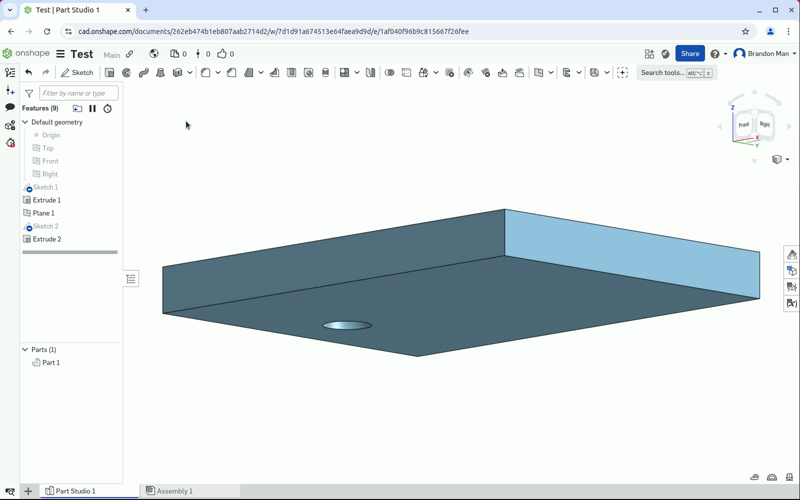
key(down, 3)
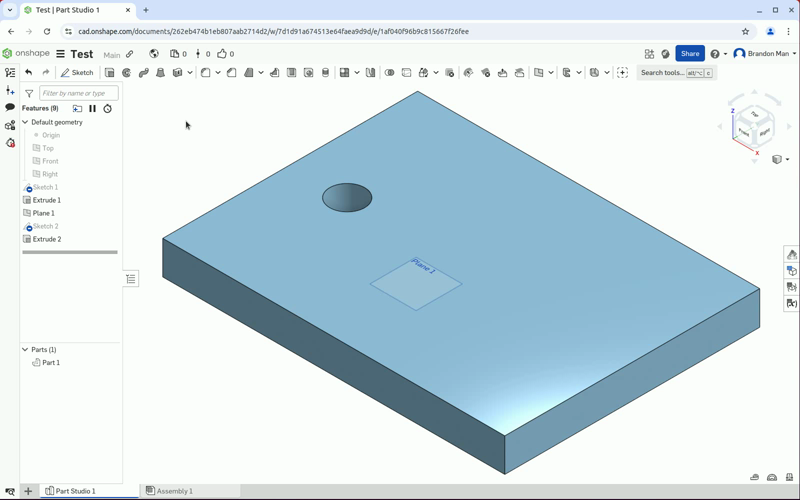
mouse_move(73, 189)
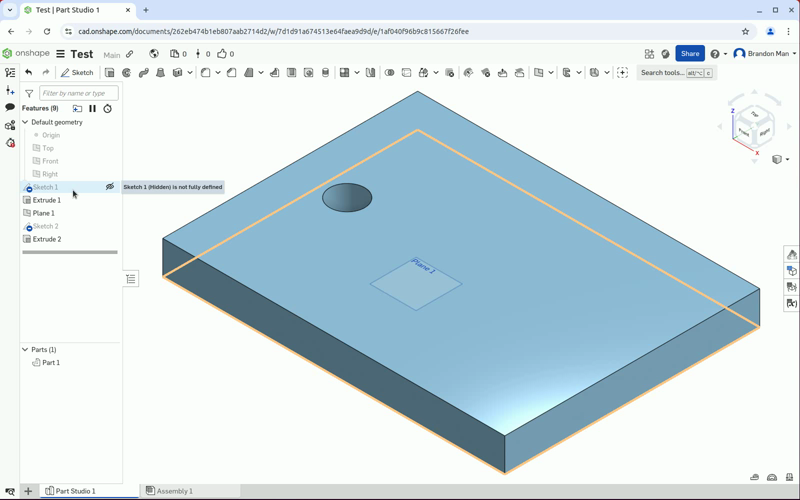
click(73, 189)